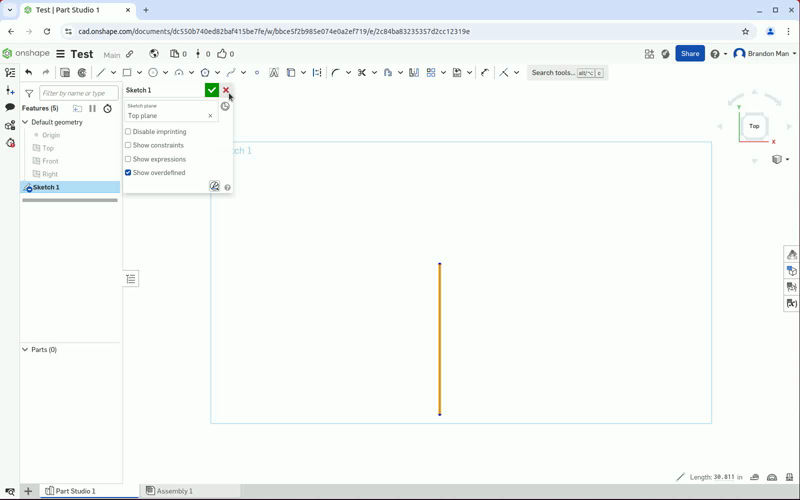
key(shift+h)
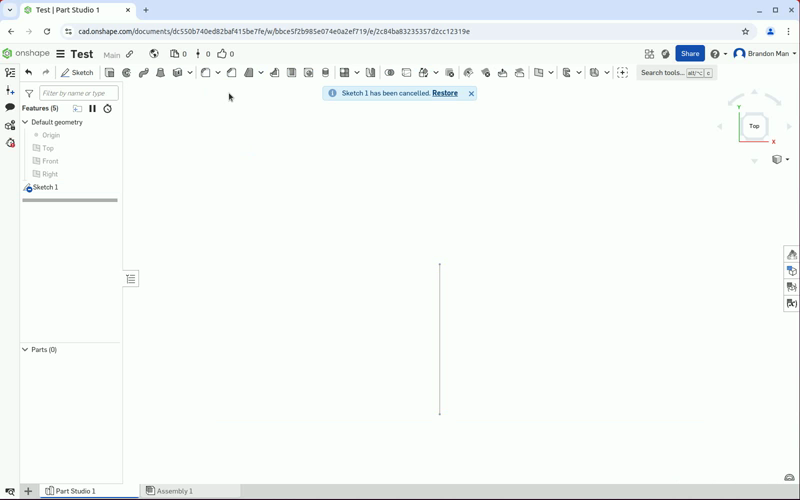
key(shift+s)
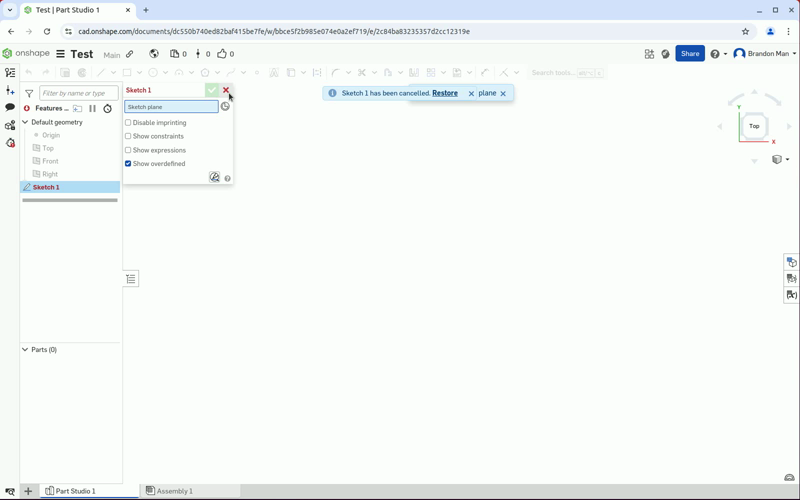
mouse_move(73, 150)
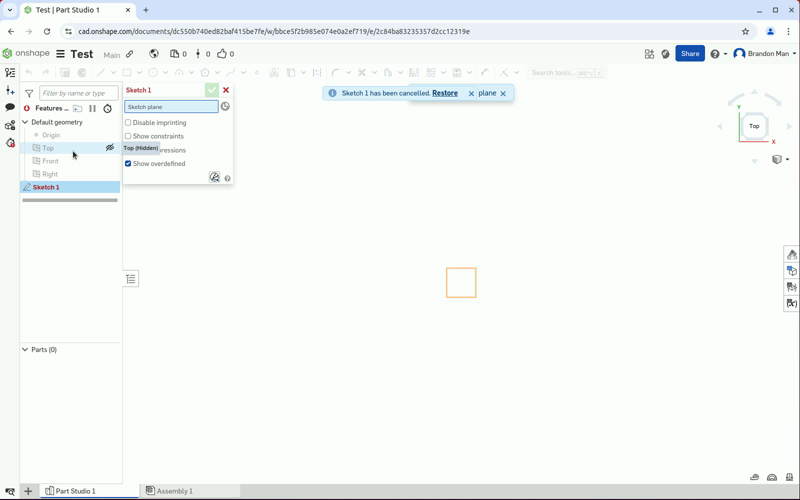
click(73, 150)
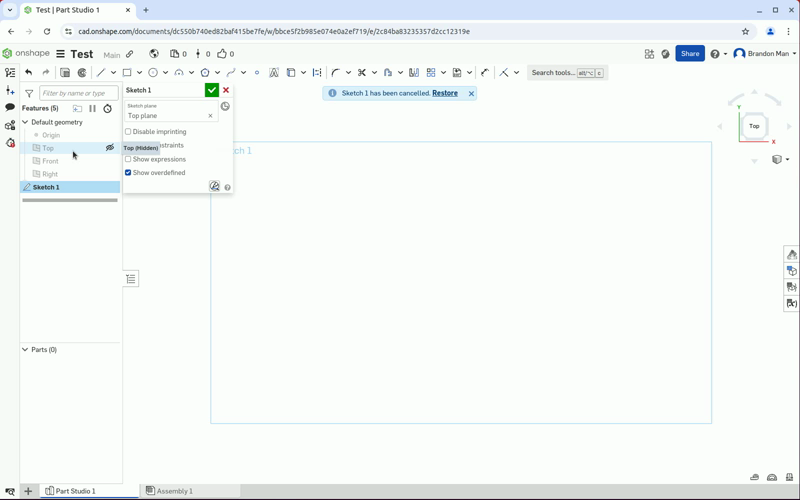
mouse_move(73, 352)
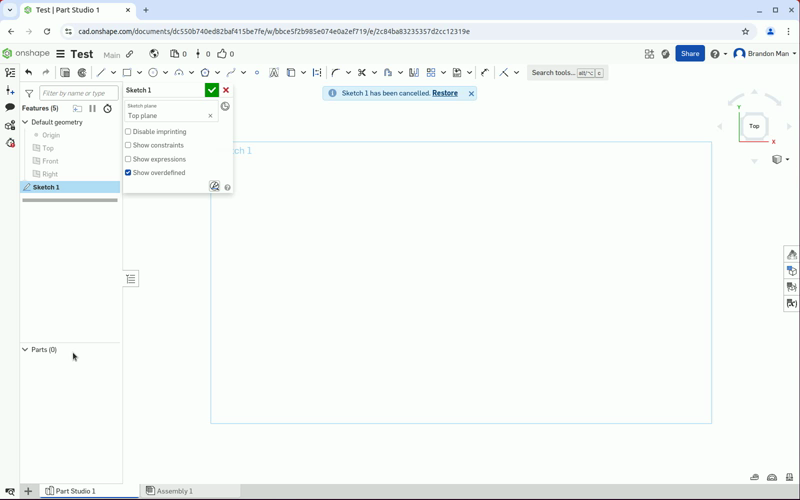
key(y)
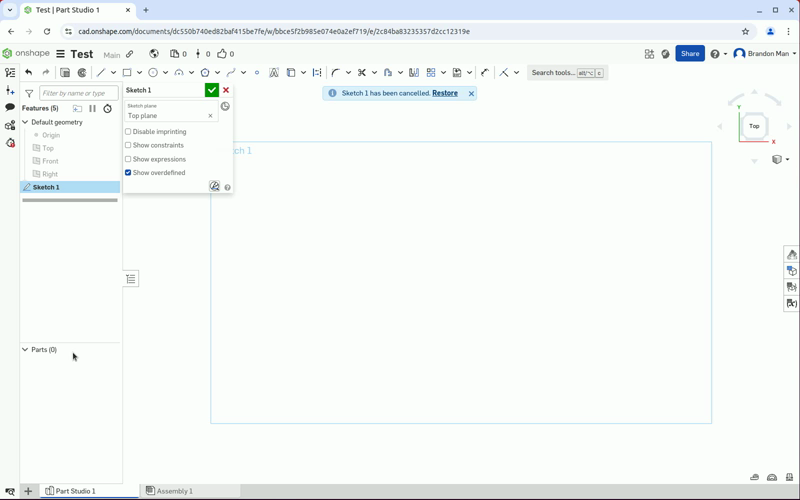
key(c)
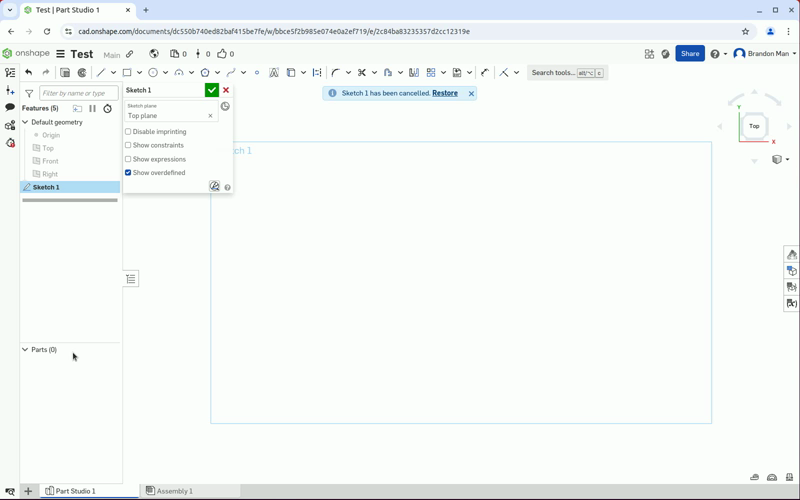
key_down(shift)
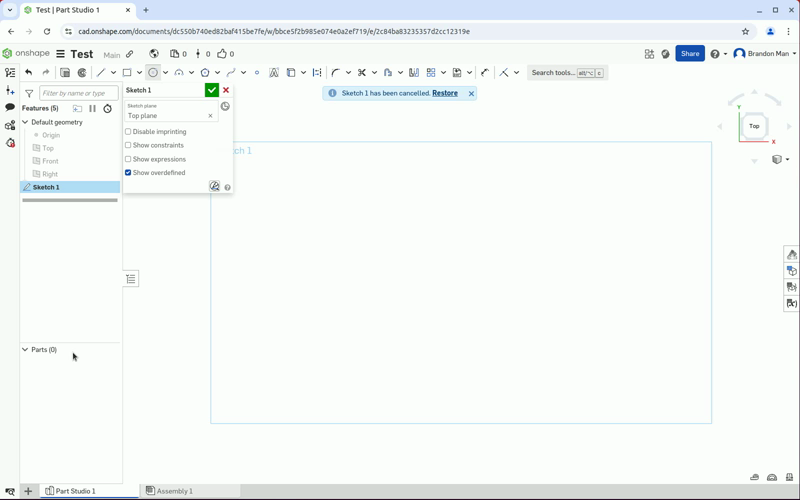
mouse_move(460, 282)
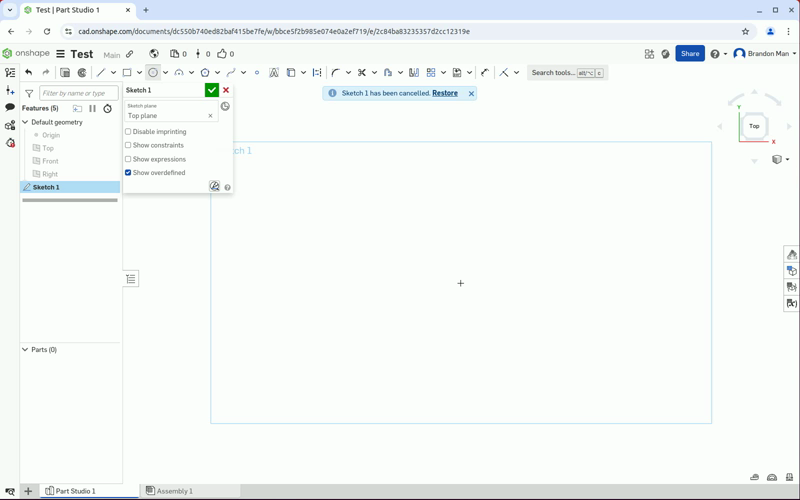
click(460, 282)
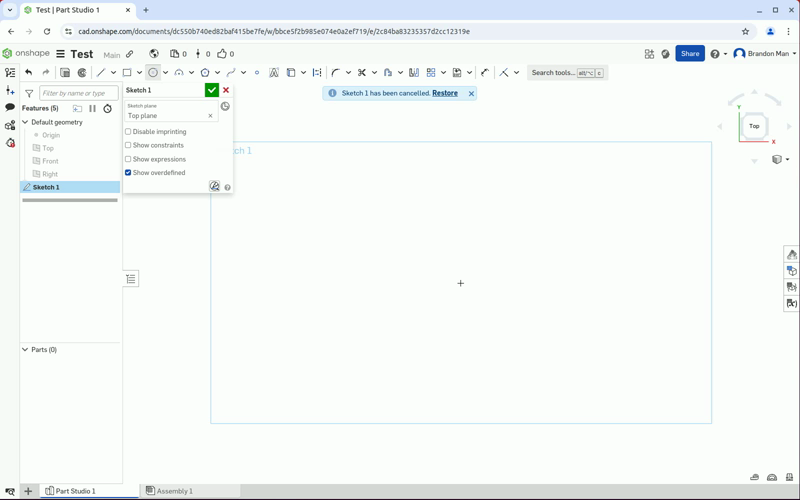
key_up(shift)
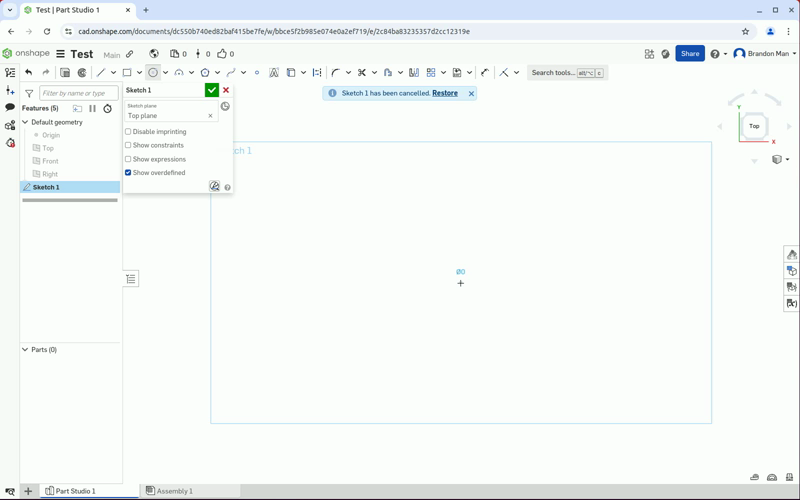
mouse_move(500, 282)
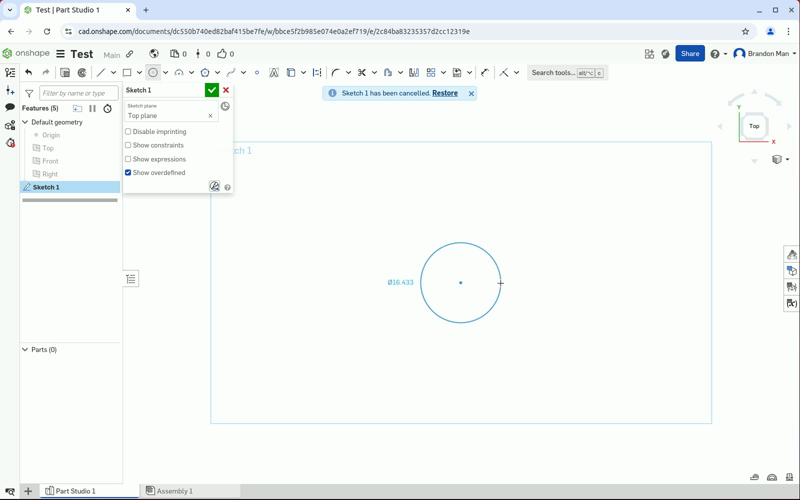
click(500, 282)
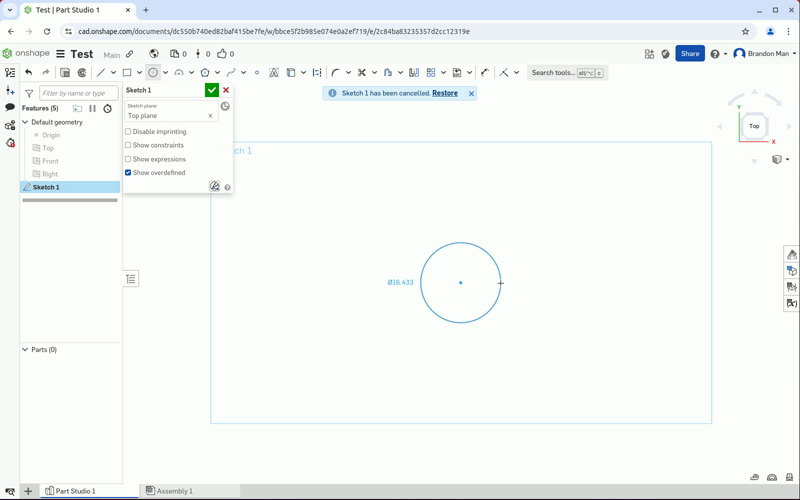
key(esc)
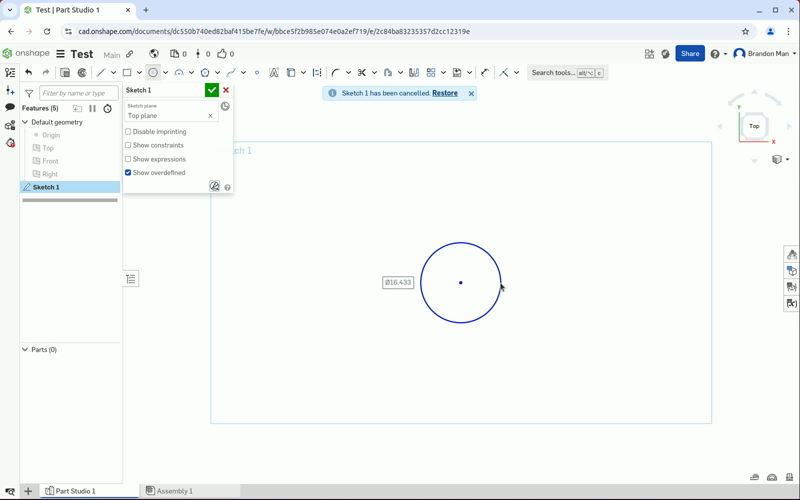
mouse_move(457, 316)
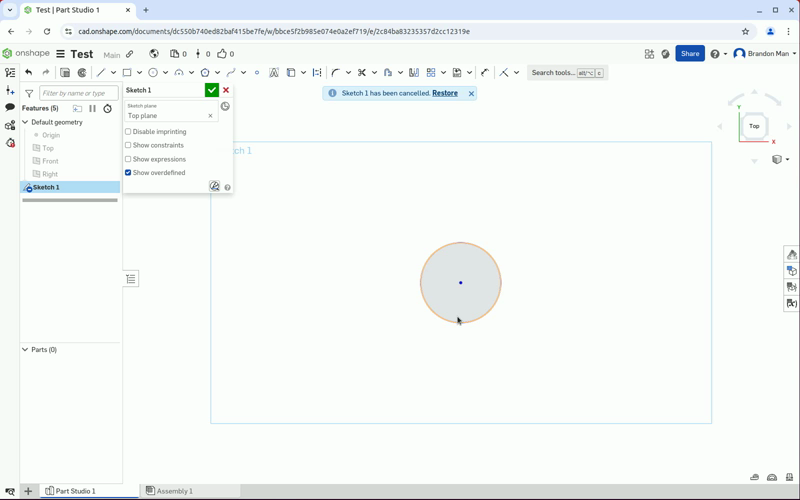
click(457, 316)
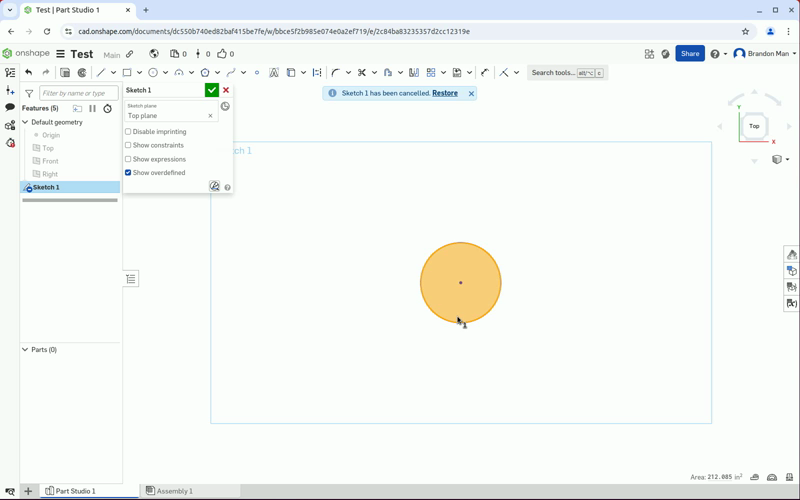
mouse_move(73, 352)
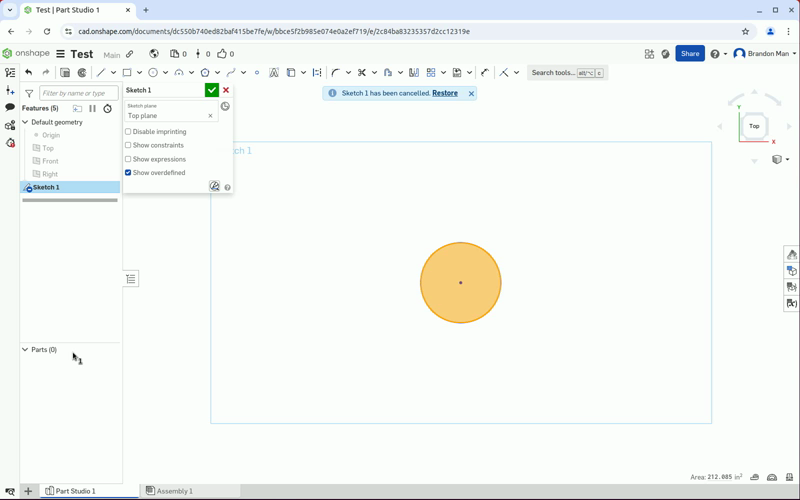
key(shift+y)
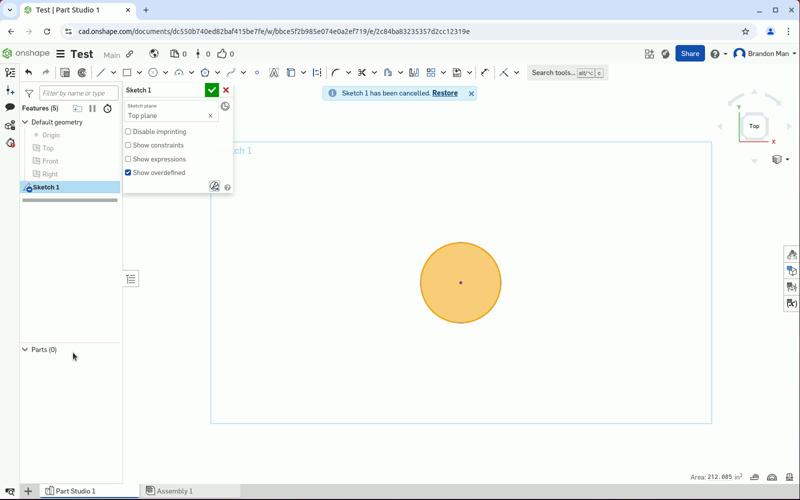
key(shift+e)
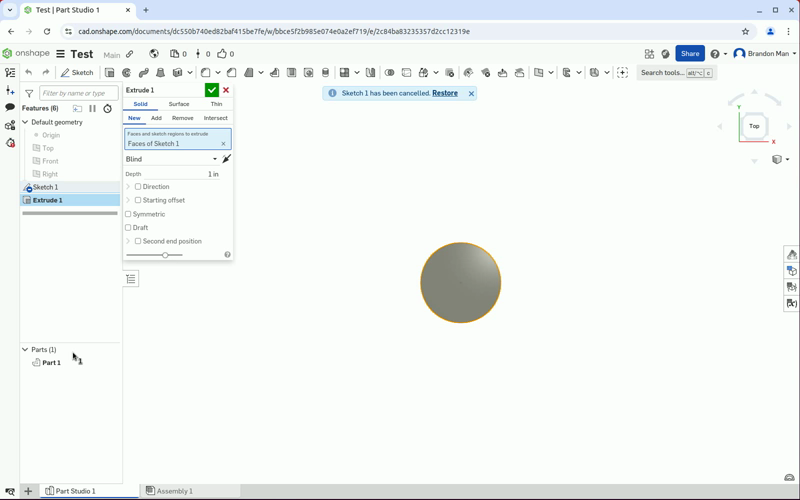
mouse_move(143, 106)
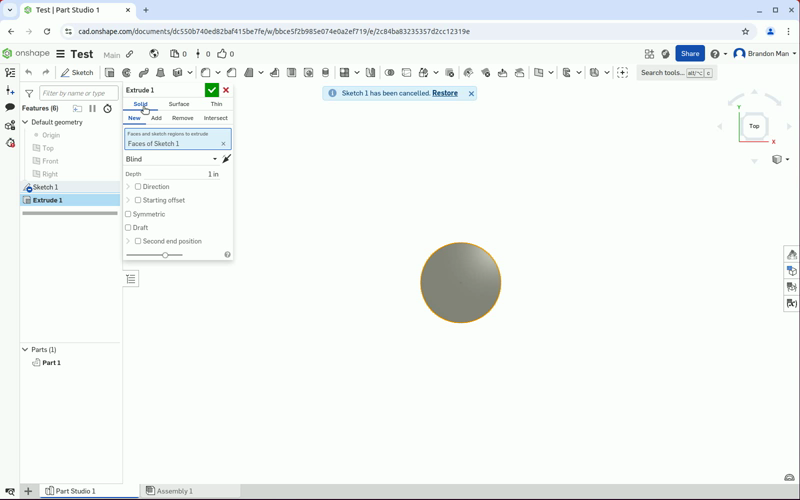
click(143, 106)
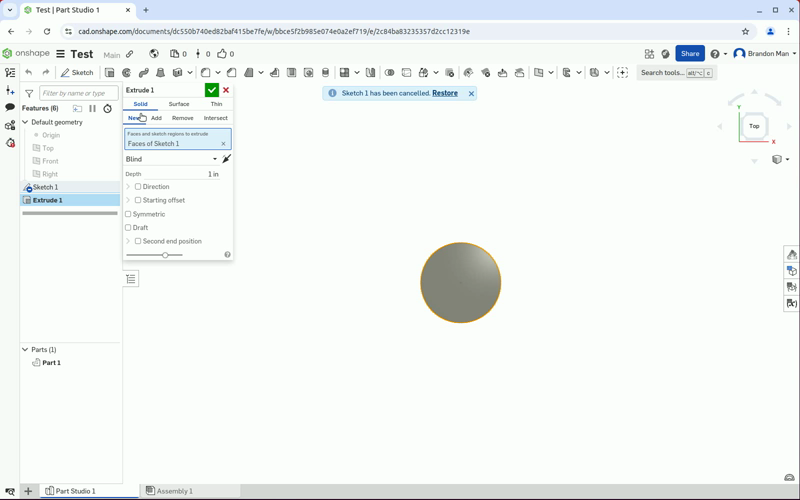
mouse_move(137, 120)
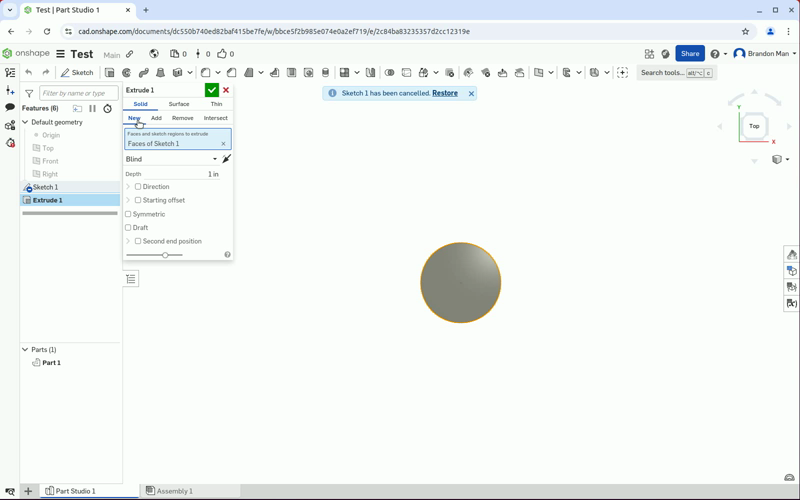
click(137, 120)
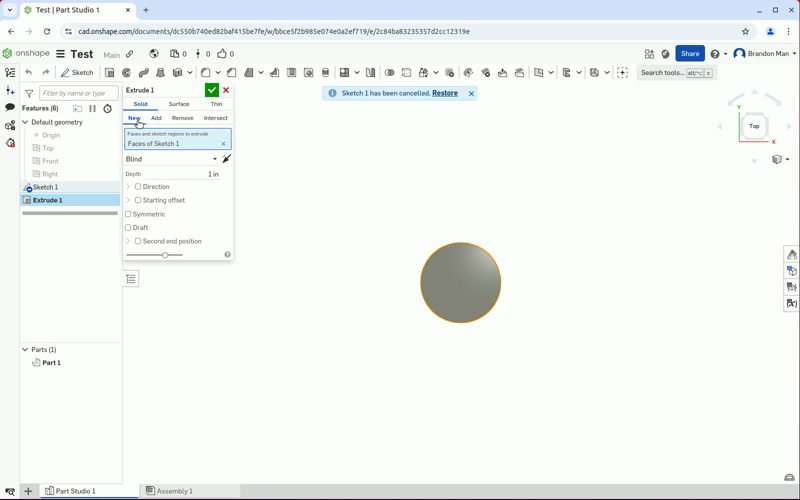
key(tab, 4)
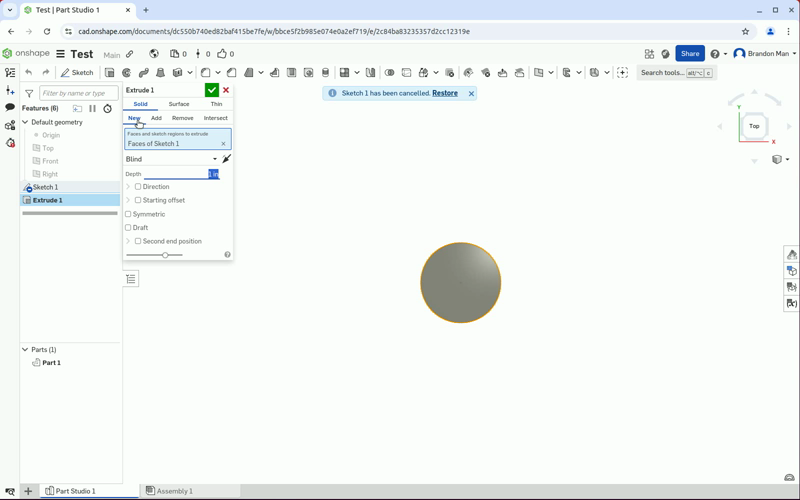
text(23.108)
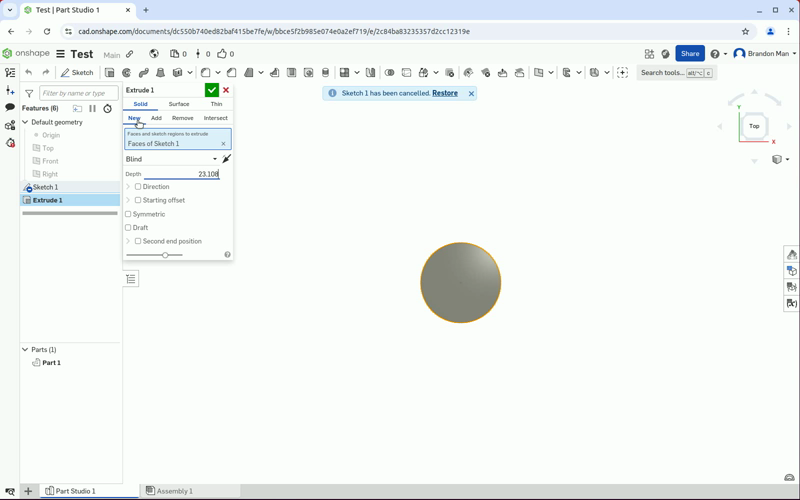
key(enter)
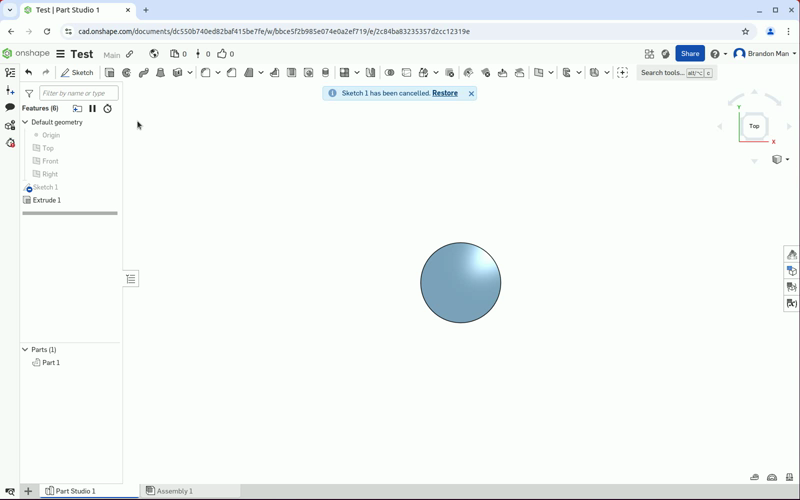
key(shift+h)
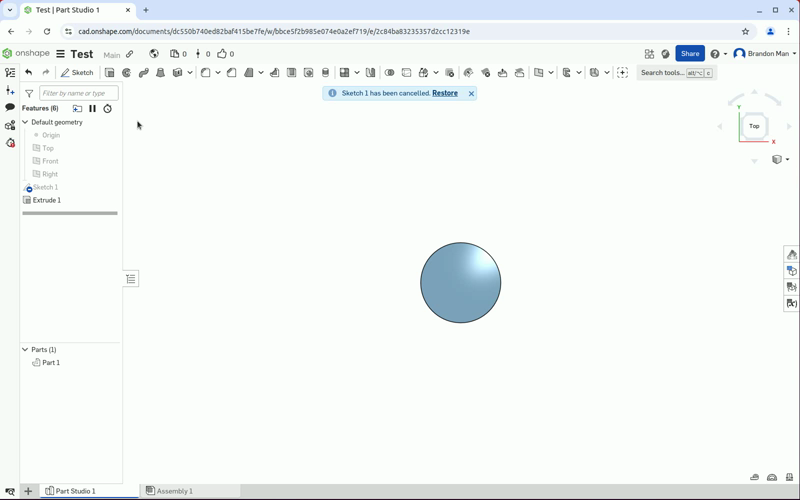
key(shift+h)
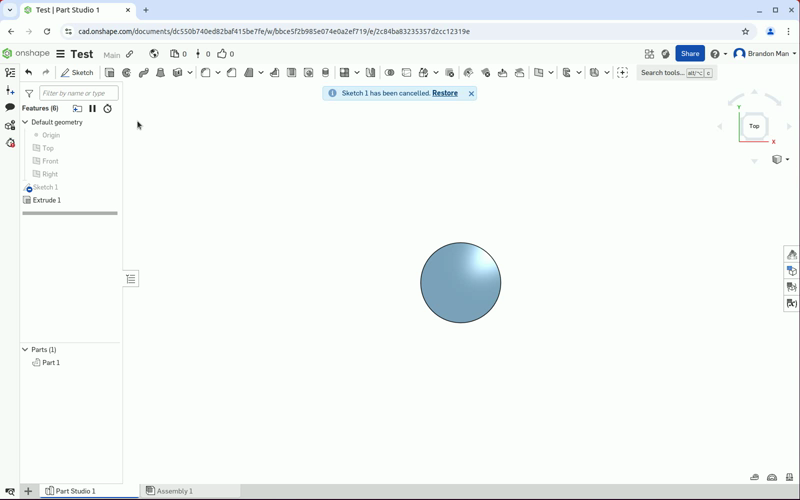
mouse_move(73, 189)
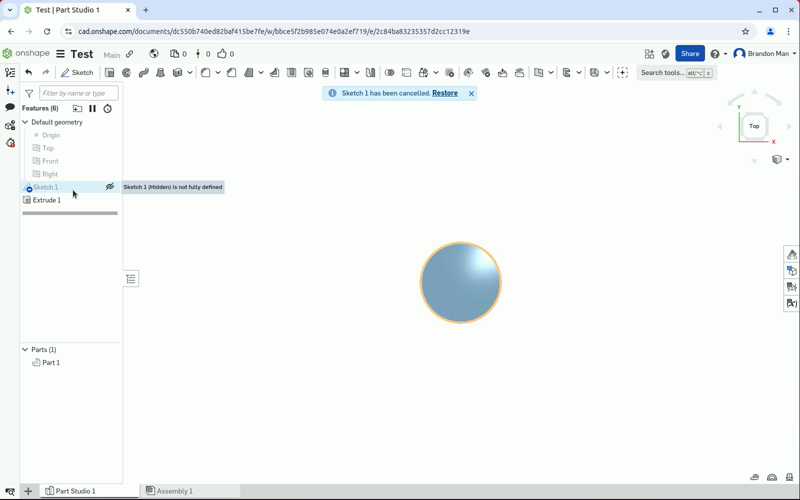
click(73, 189)
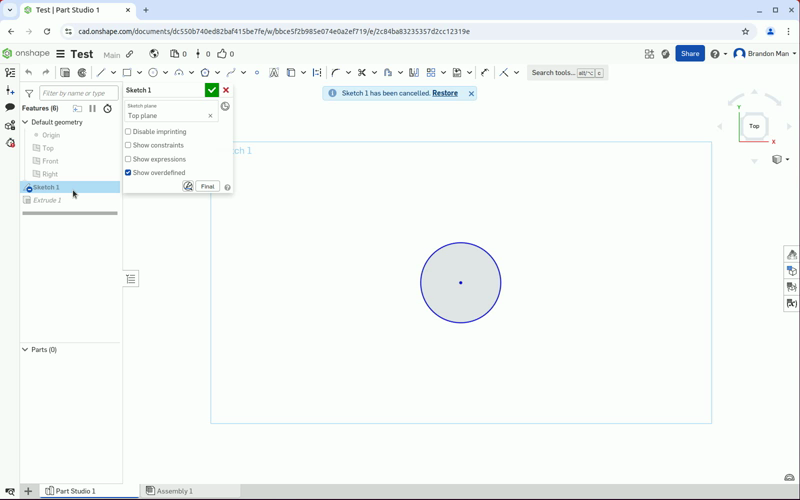
mouse_move(229, 92)
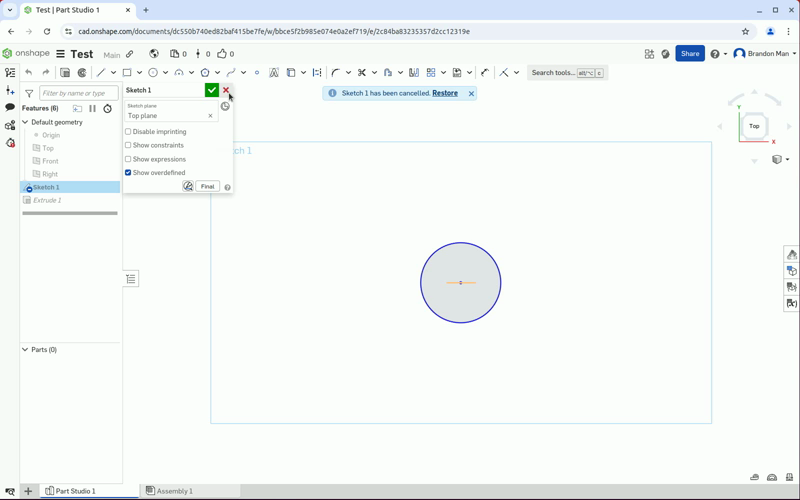
click(229, 92)
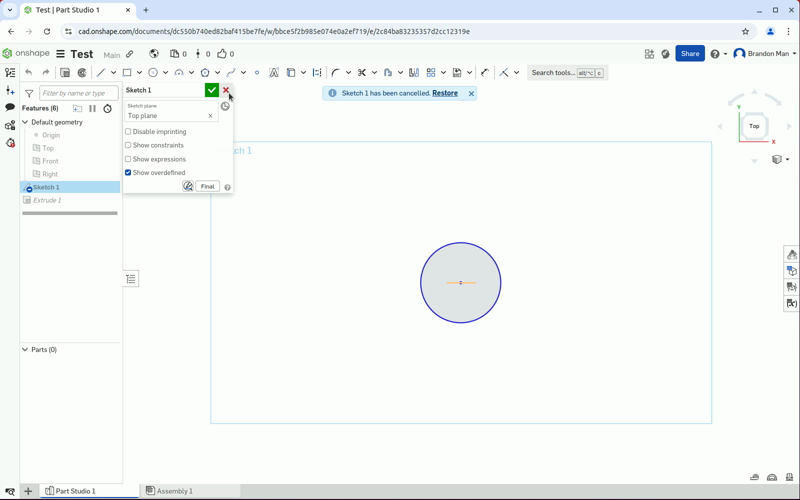
key(shift+s)
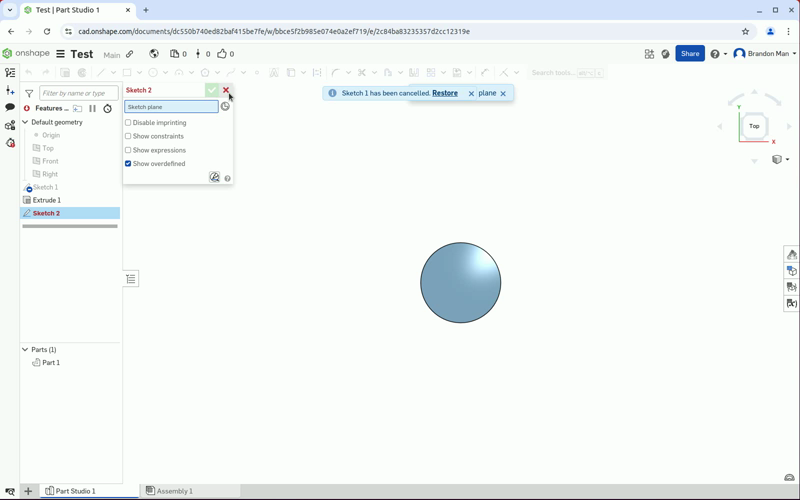
mouse_move(73, 150)
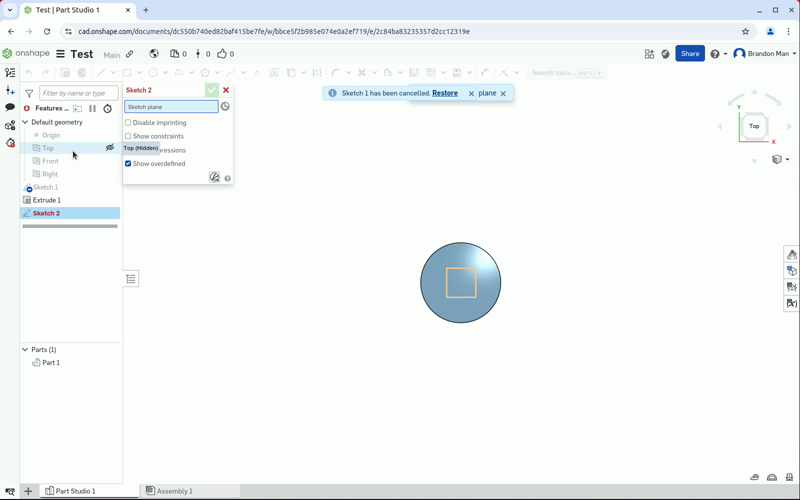
click(73, 150)
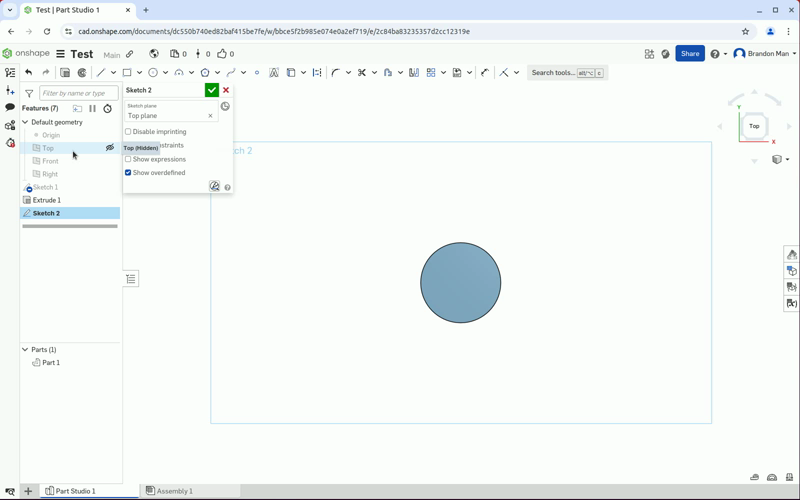
mouse_move(73, 352)
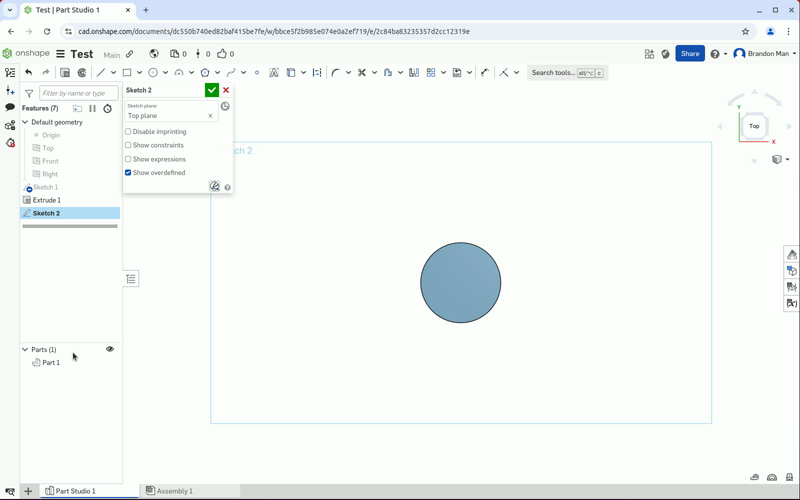
key(y)
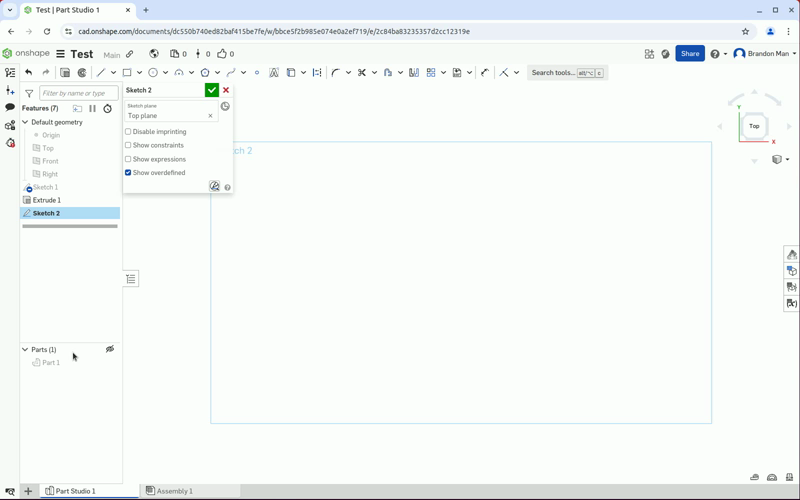
key(c)
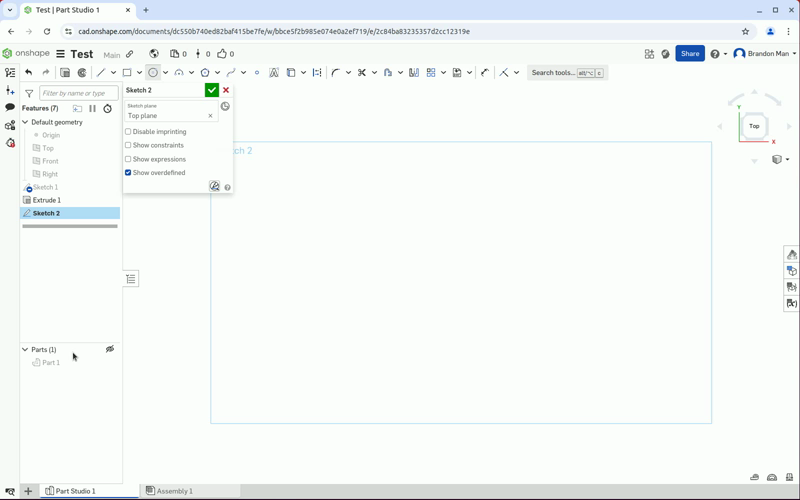
key_down(shift)
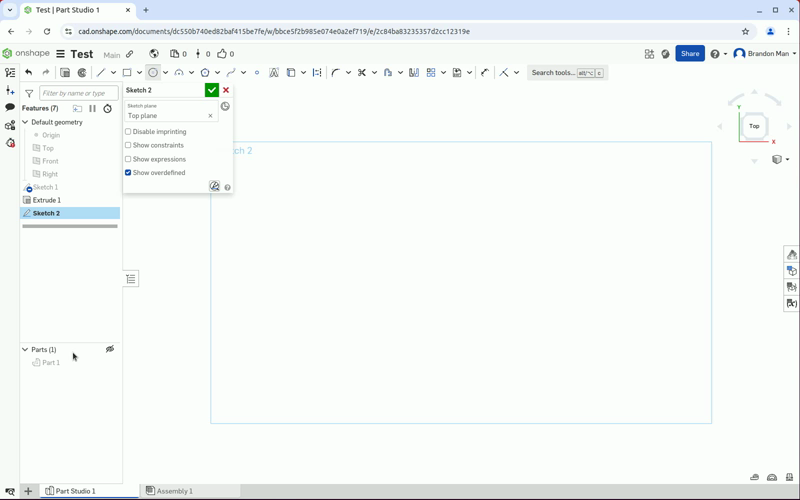
mouse_move(461, 282)
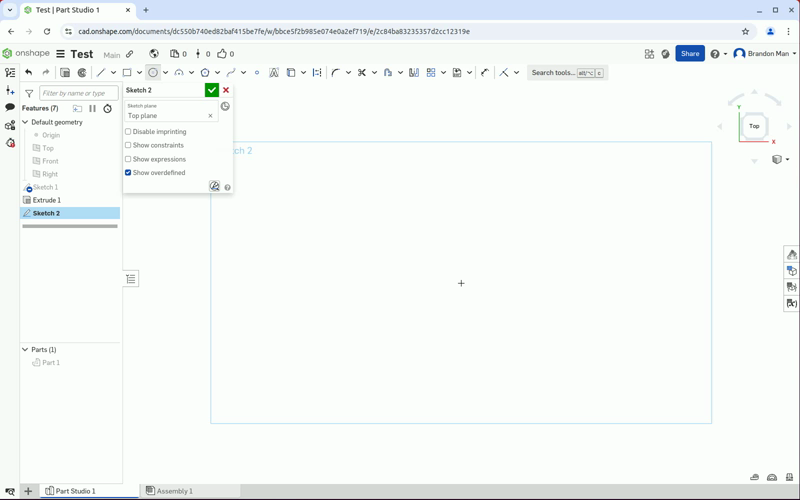
click(461, 282)
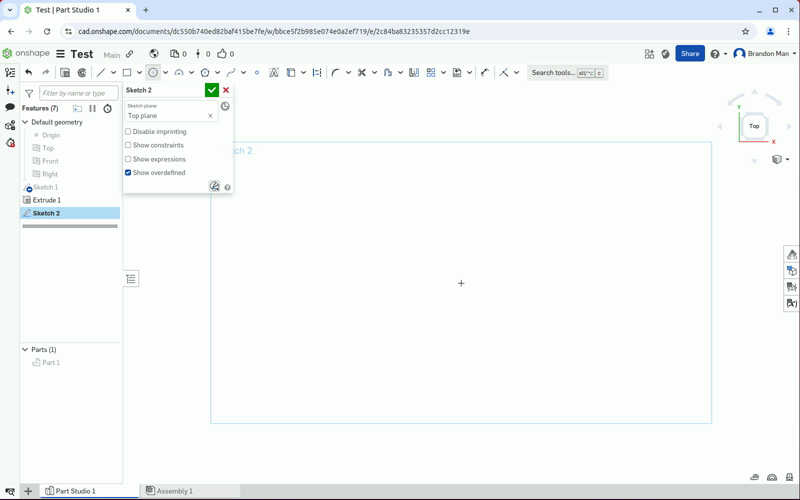
key_up(shift)
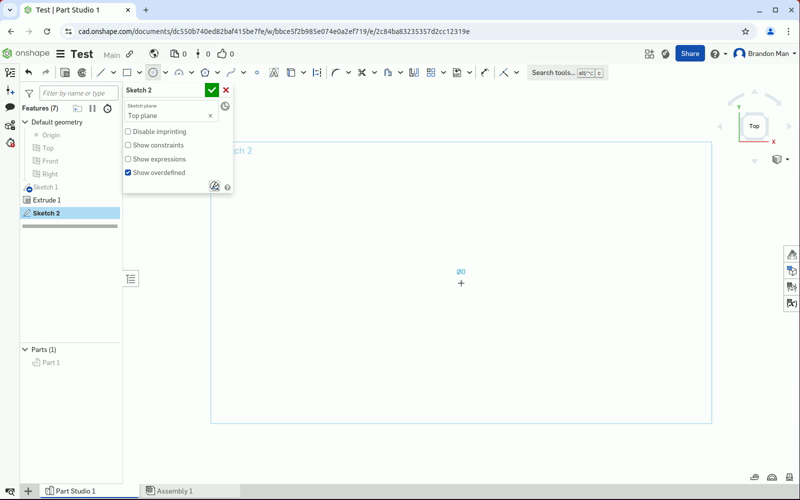
mouse_move(524, 282)
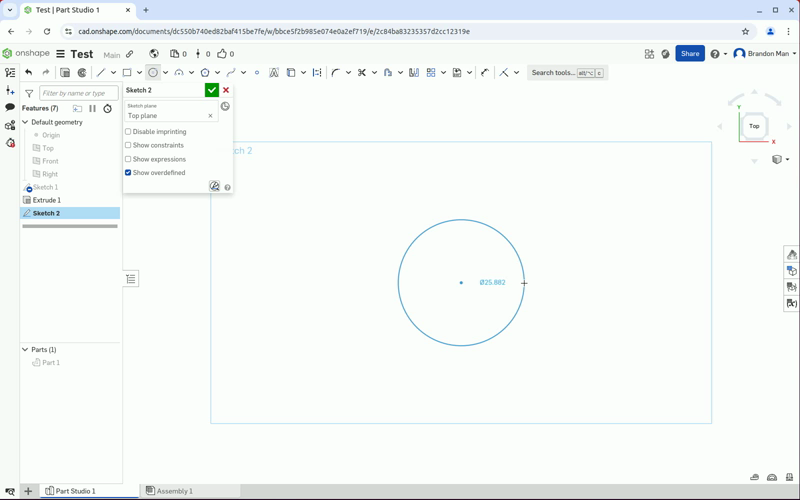
click(524, 282)
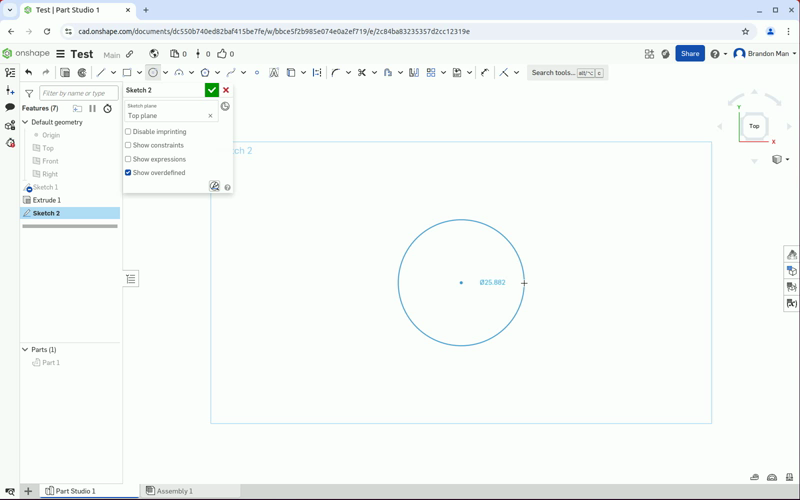
key(esc)
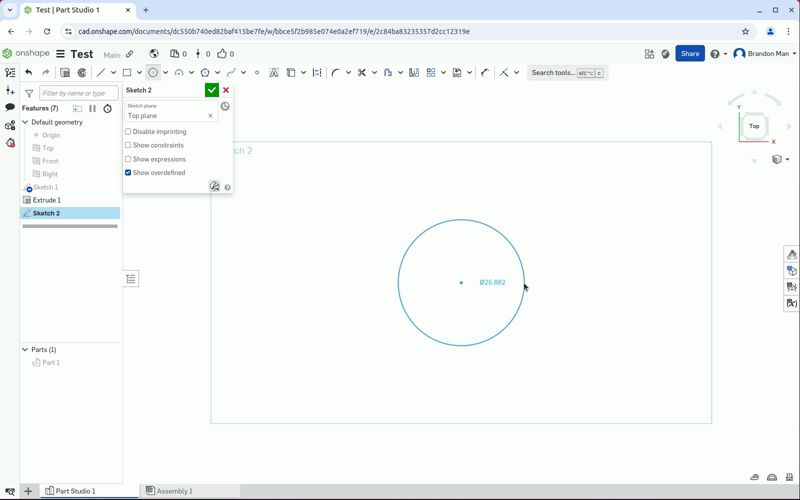
key(c)
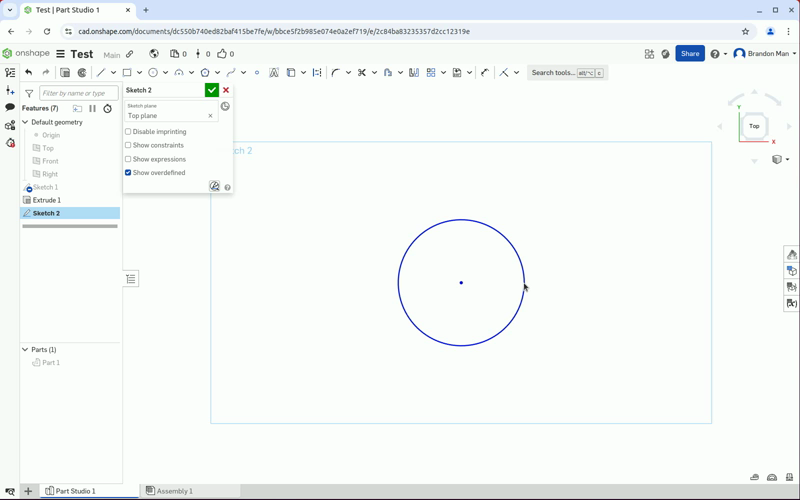
key_down(shift)
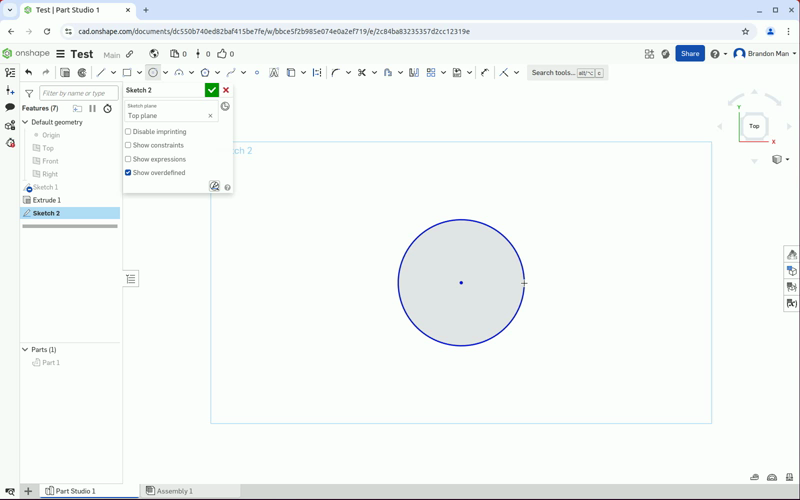
mouse_move(461, 282)
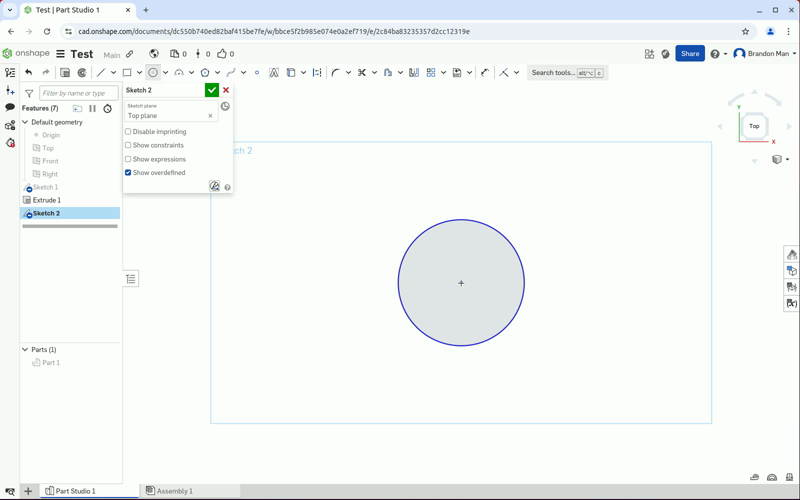
click(461, 282)
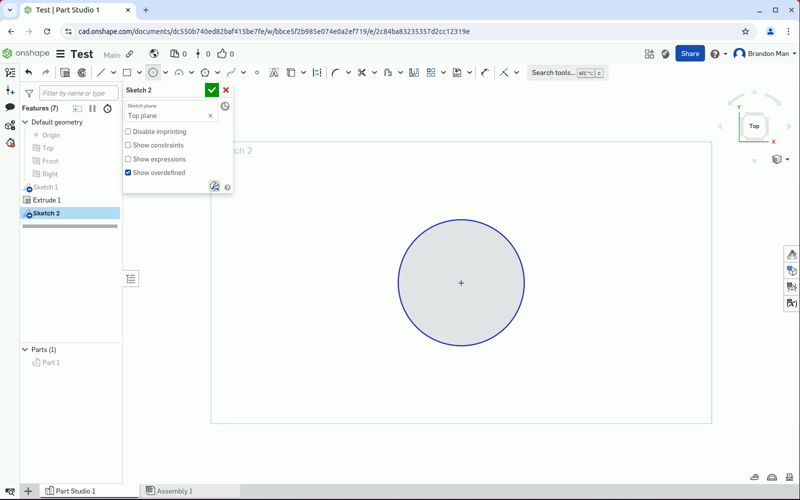
key_up(shift)
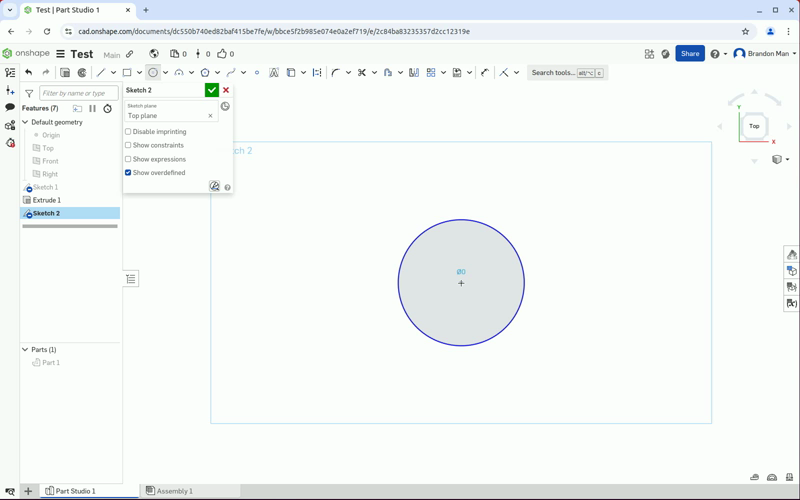
mouse_move(500, 282)
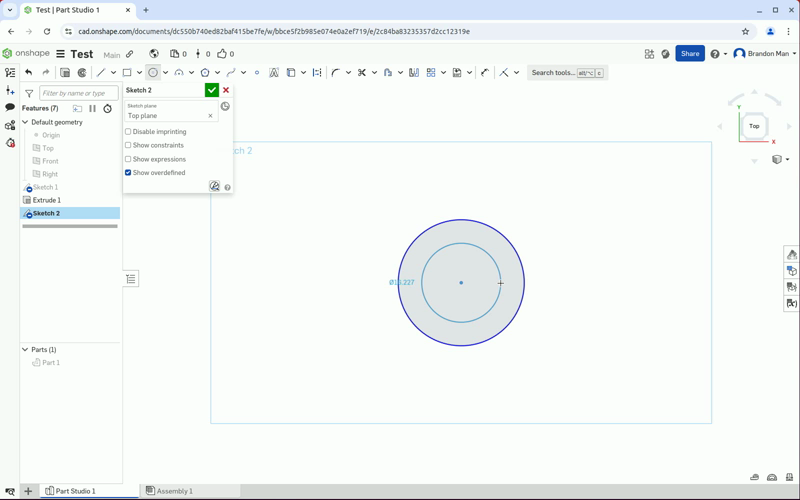
click(500, 282)
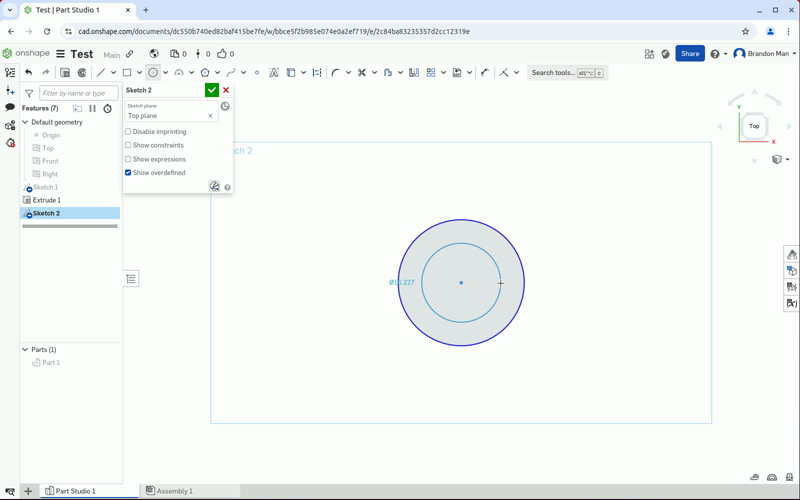
key(esc)
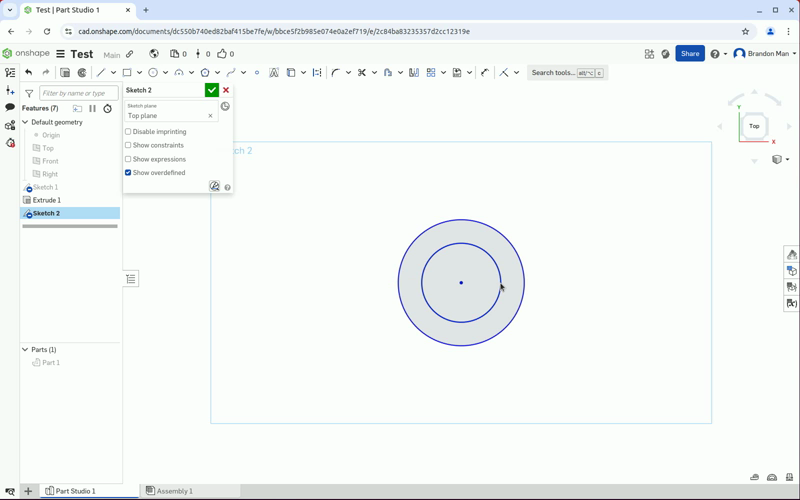
mouse_move(511, 311)
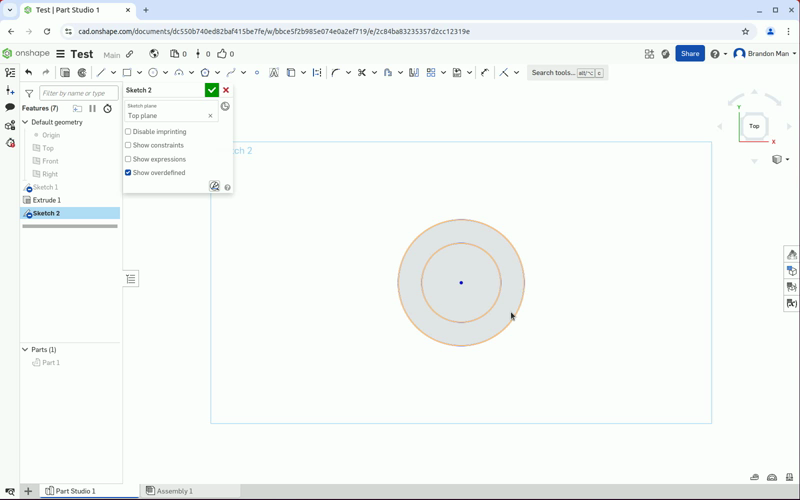
click(511, 311)
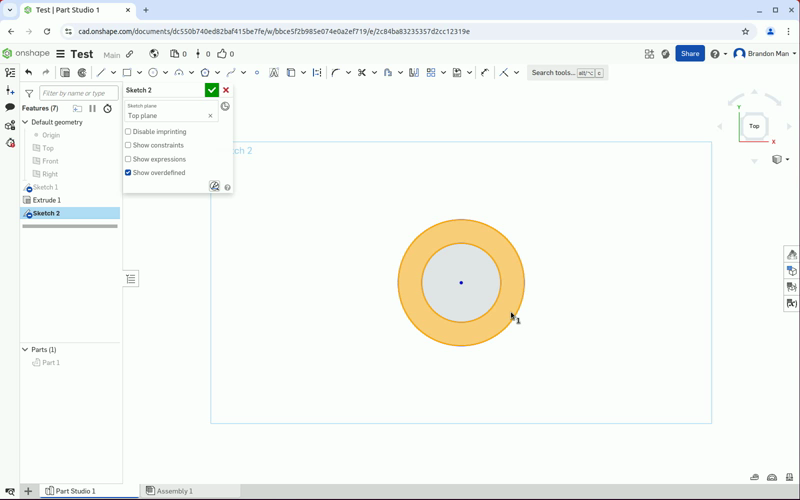
mouse_move(73, 352)
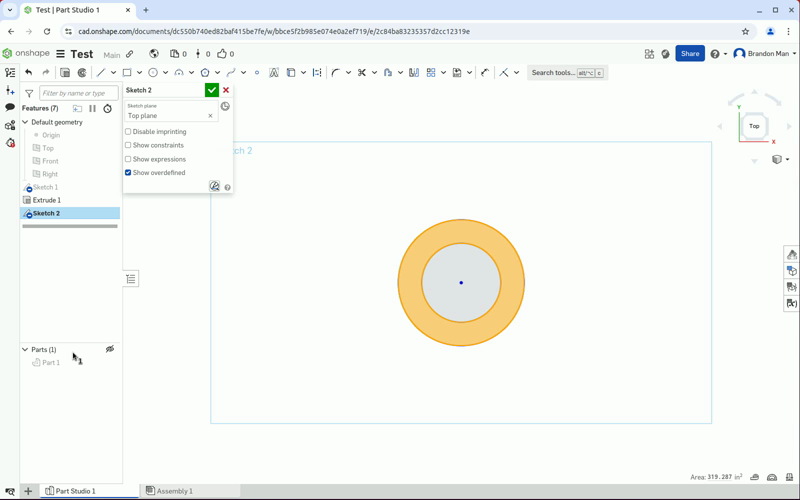
key(shift+y)
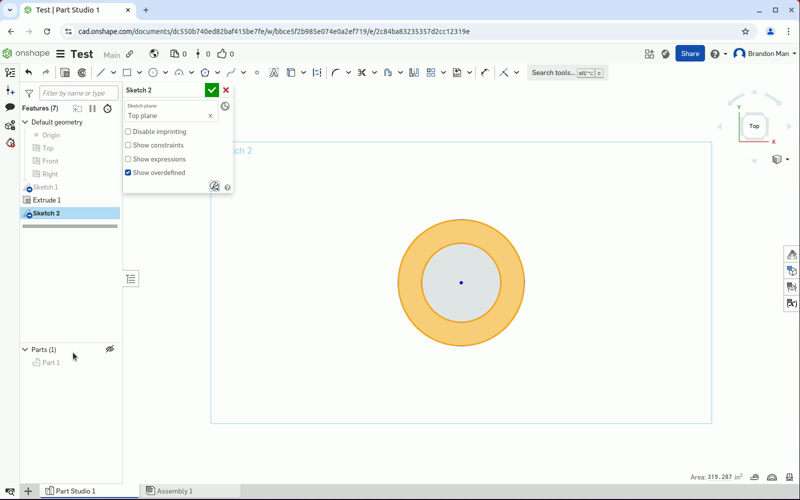
key(shift+e)
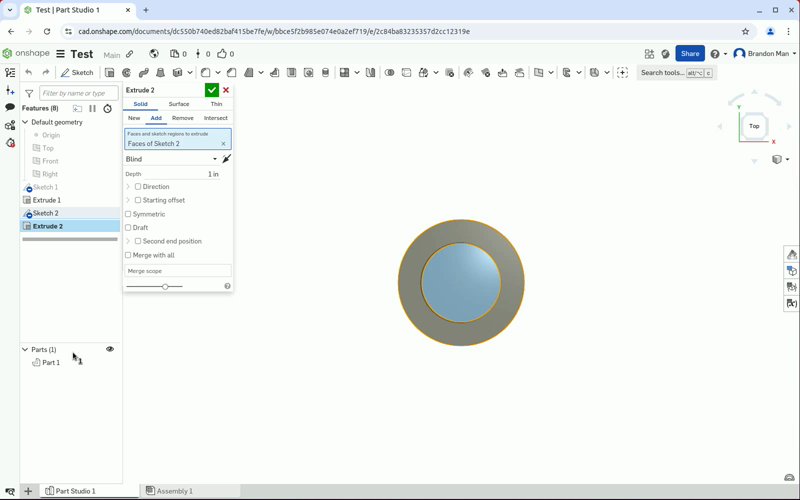
mouse_move(143, 106)
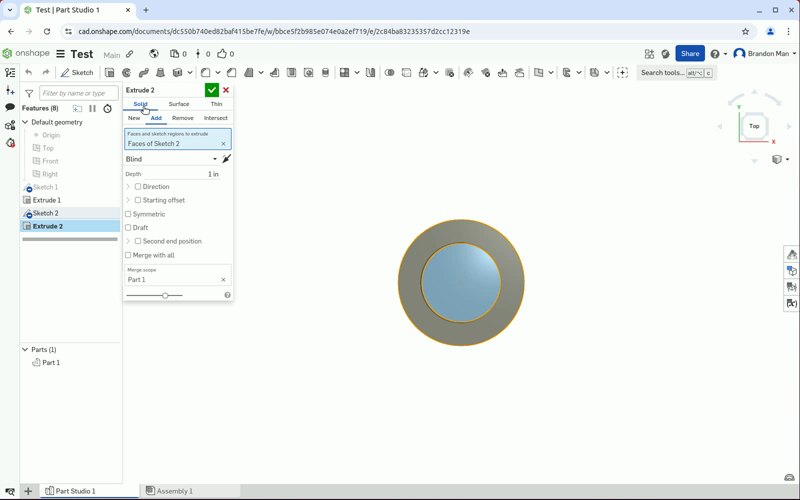
click(143, 106)
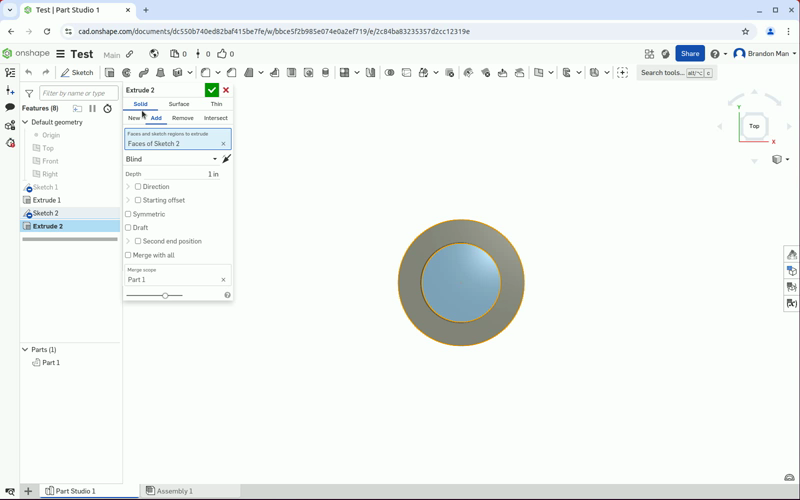
mouse_move(137, 120)
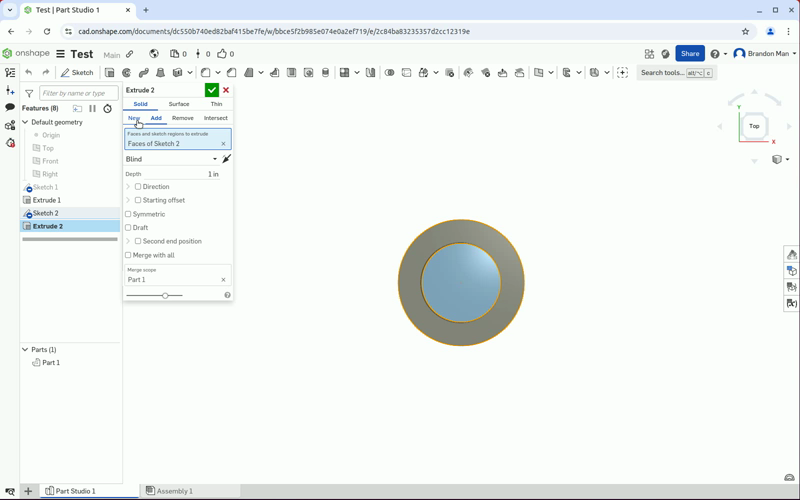
click(137, 120)
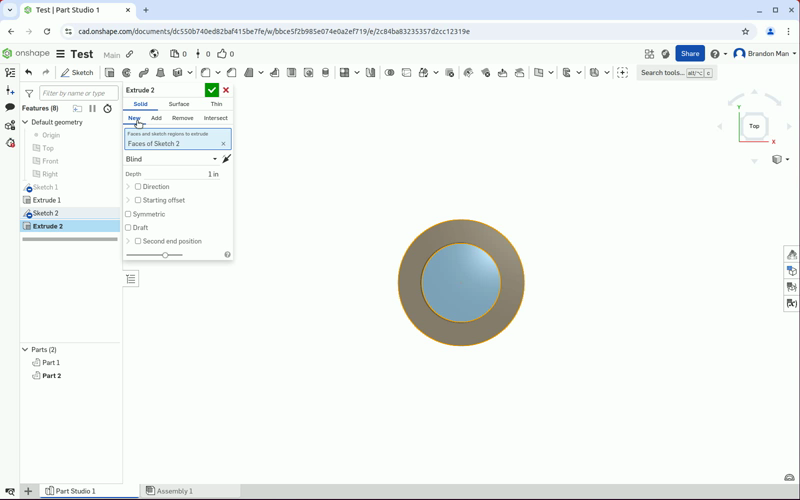
key(tab, 4)
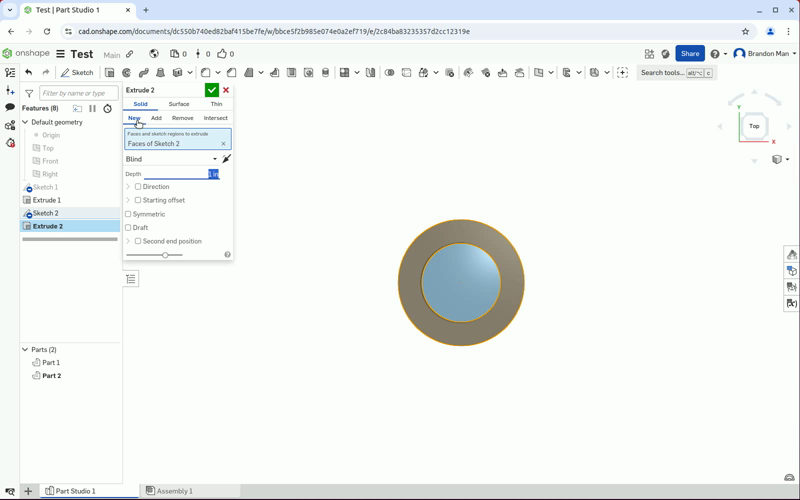
text(7.703)
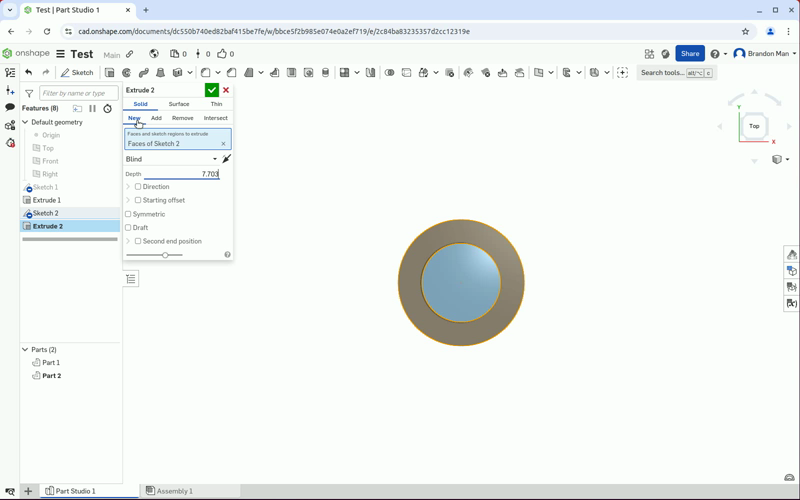
key(enter)
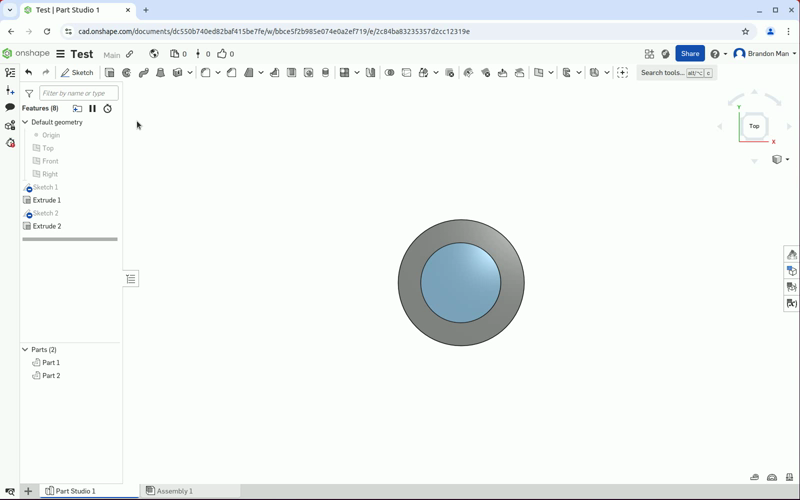
key(shift+h)
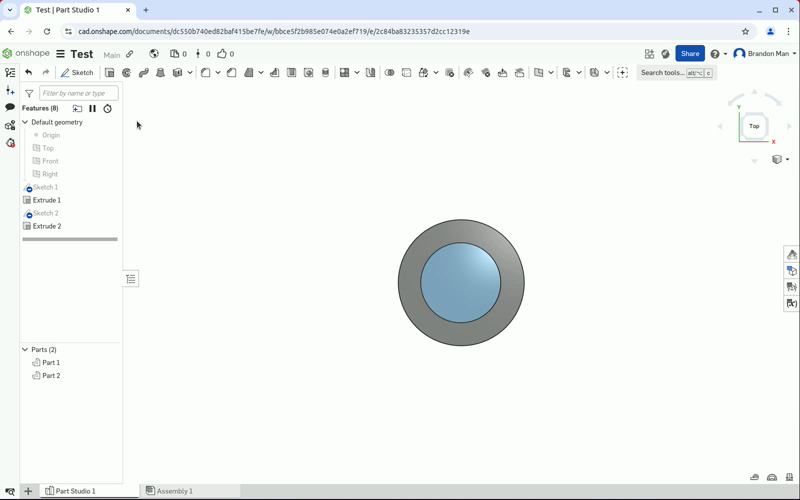
key(shift+h)
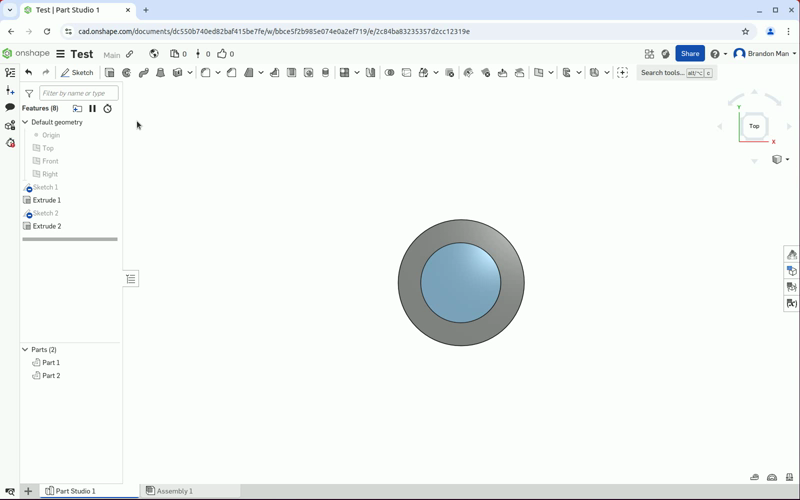
mouse_move(73, 189)
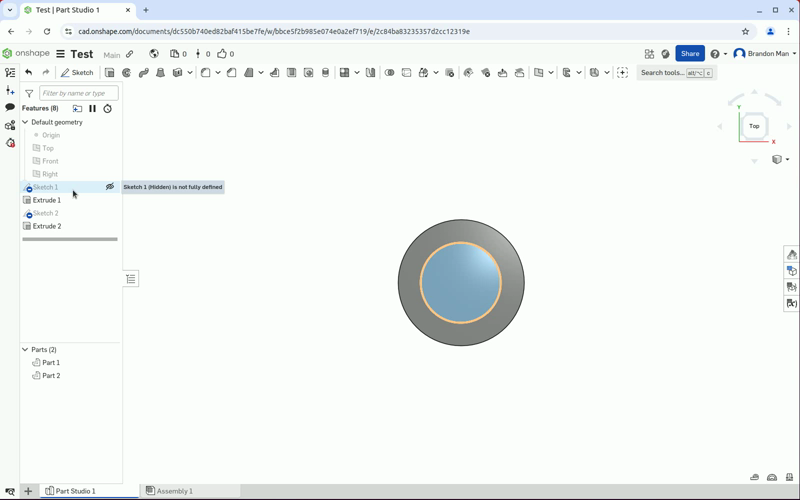
click(73, 189)
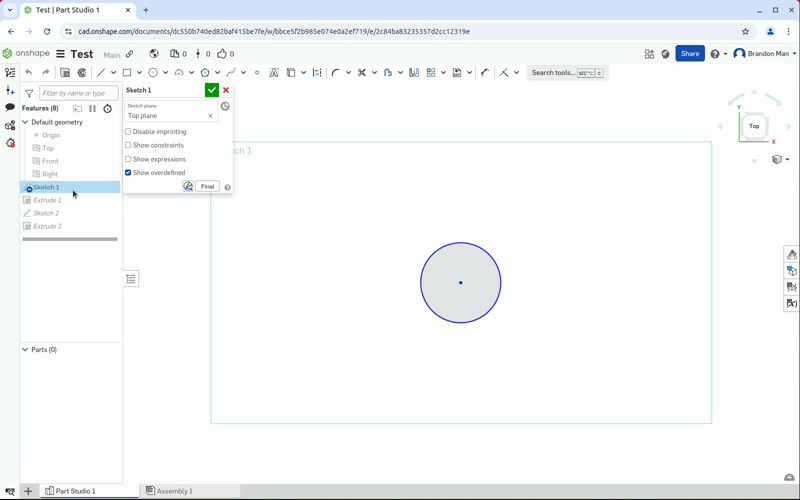
mouse_move(229, 92)
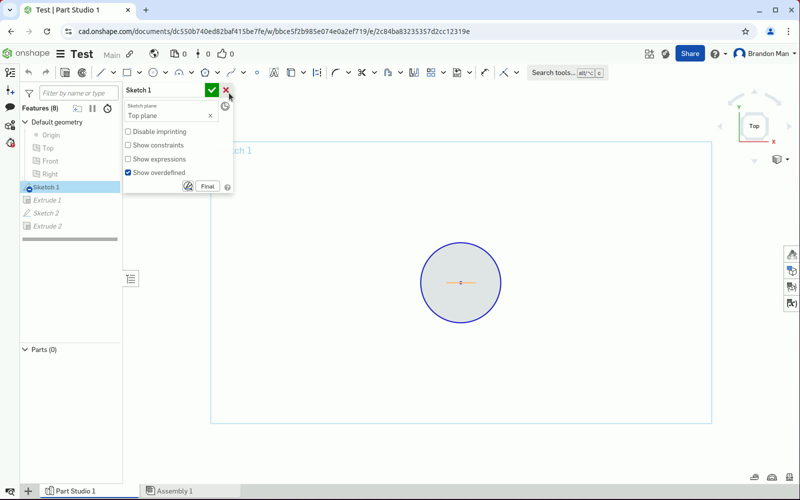
click(229, 92)
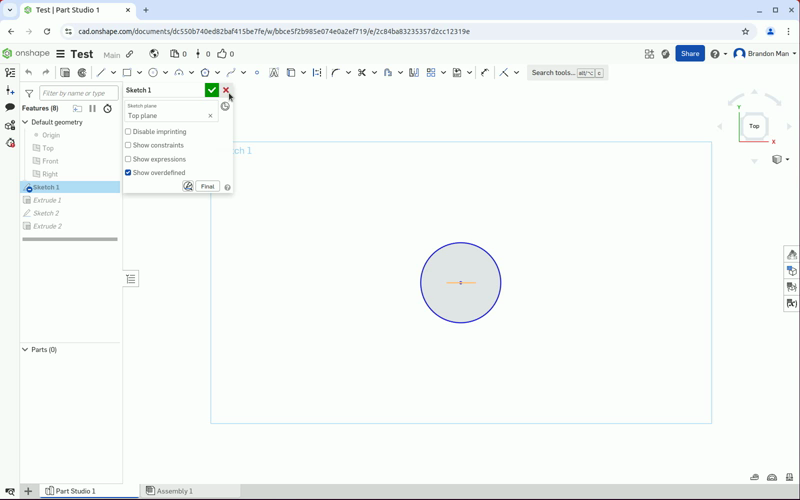
key(shift+s)
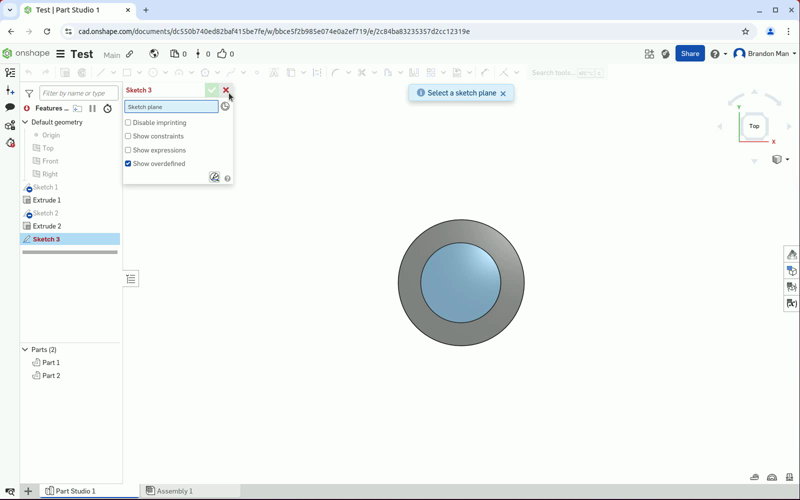
mouse_move(73, 150)
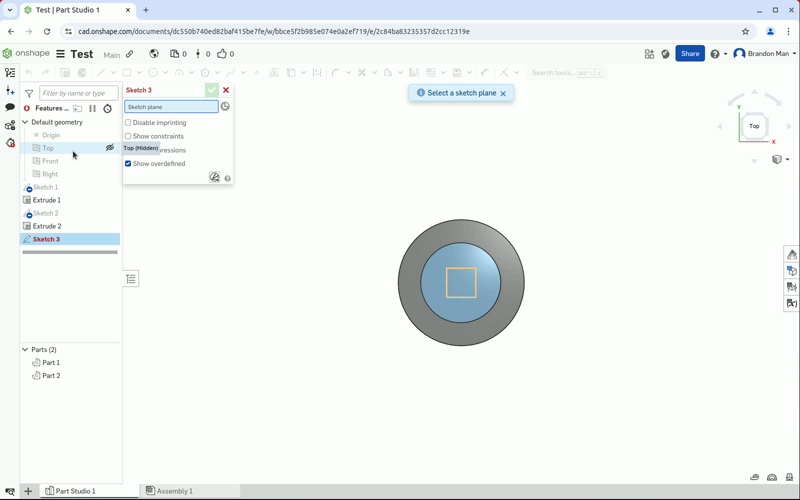
click(73, 150)
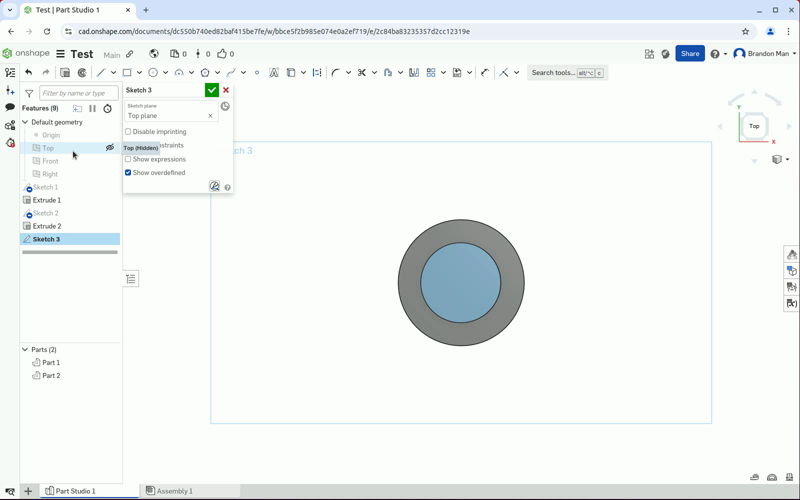
mouse_move(73, 352)
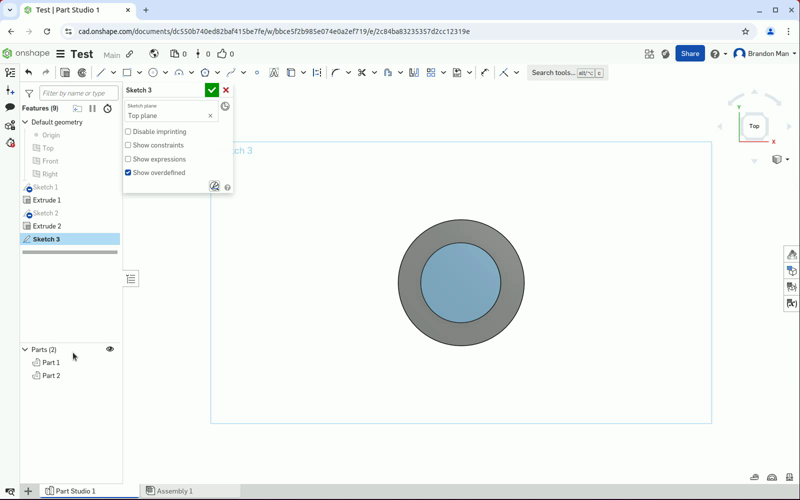
key(y)
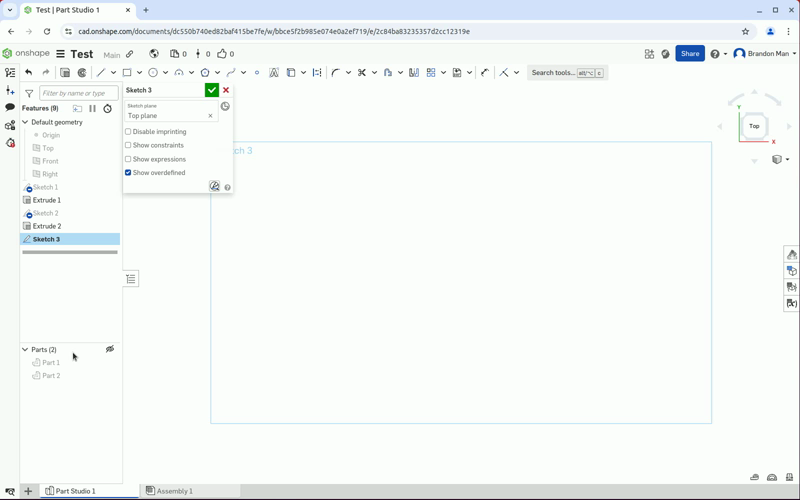
key(c)
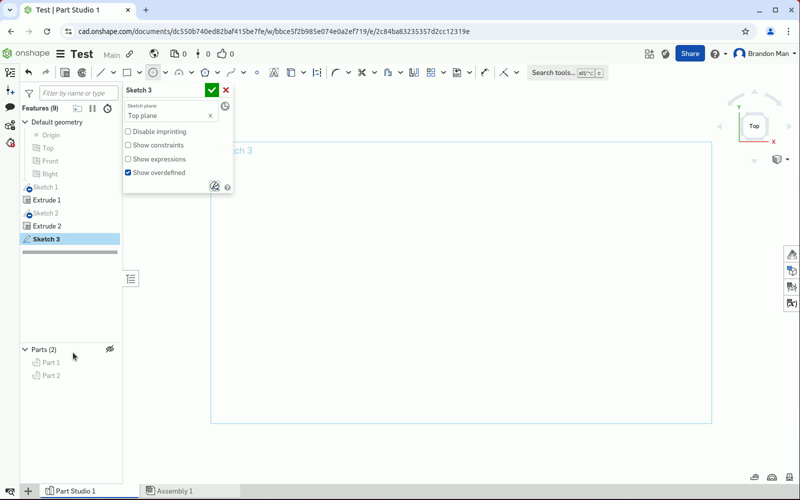
key_down(shift)
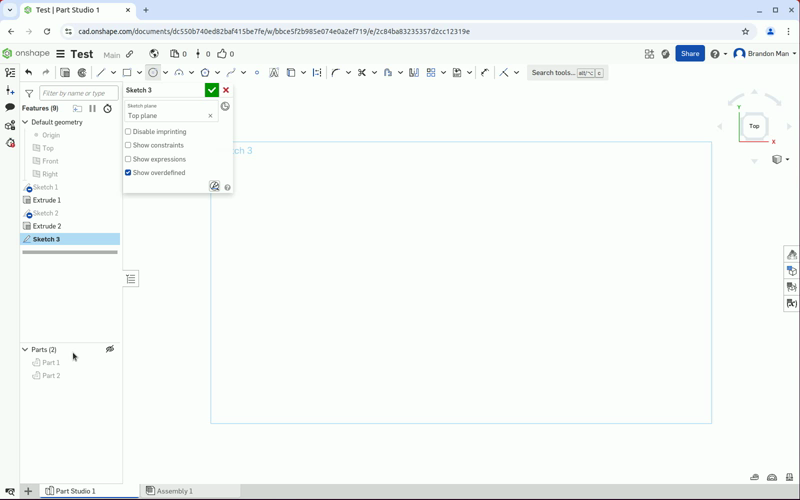
mouse_move(461, 282)
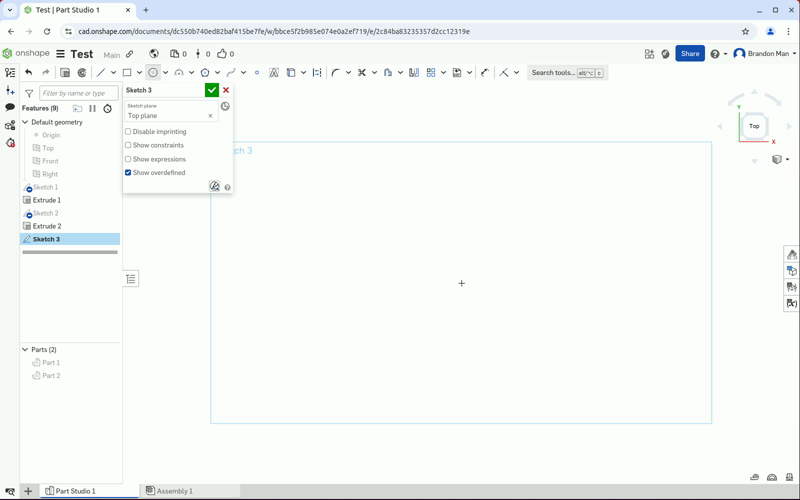
click(461, 282)
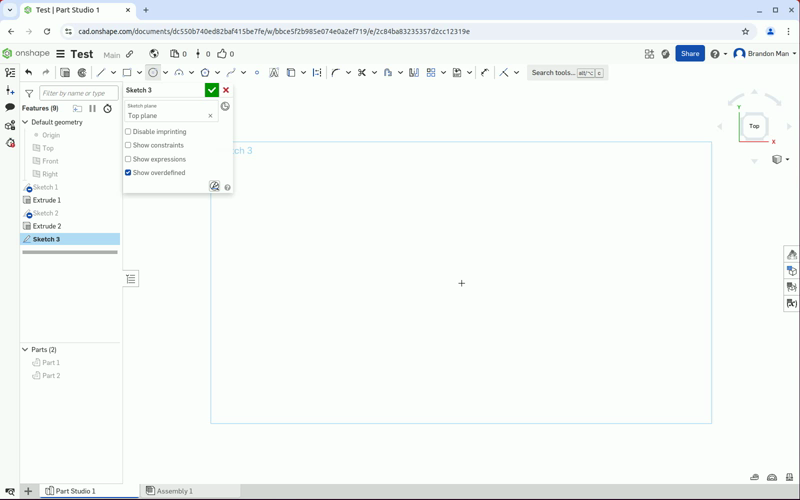
key_up(shift)
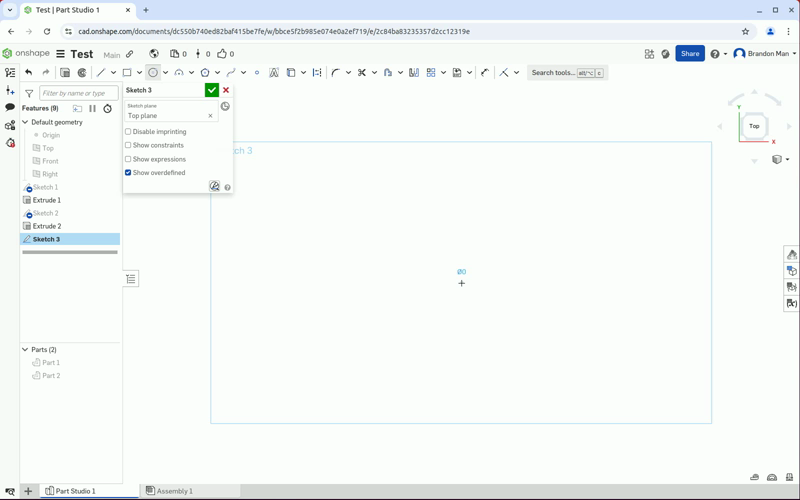
mouse_move(568, 282)
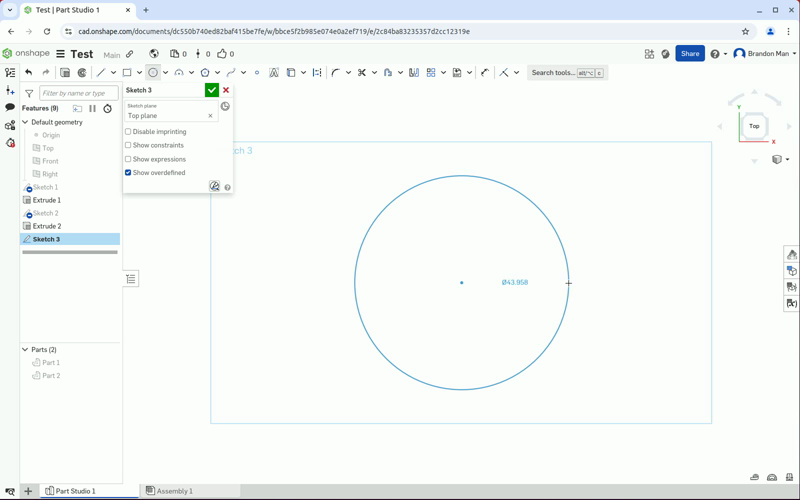
click(568, 282)
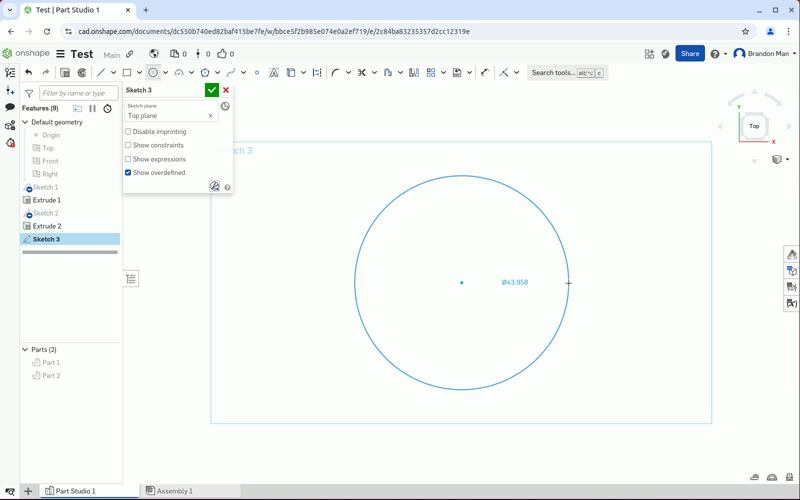
key(esc)
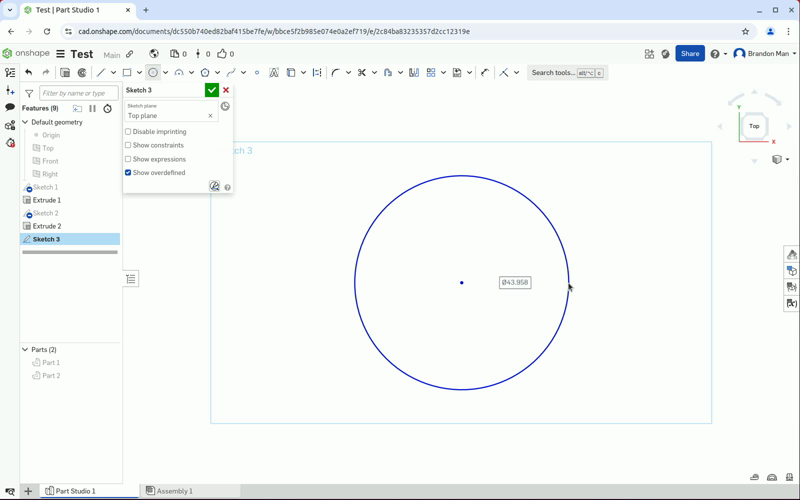
key(c)
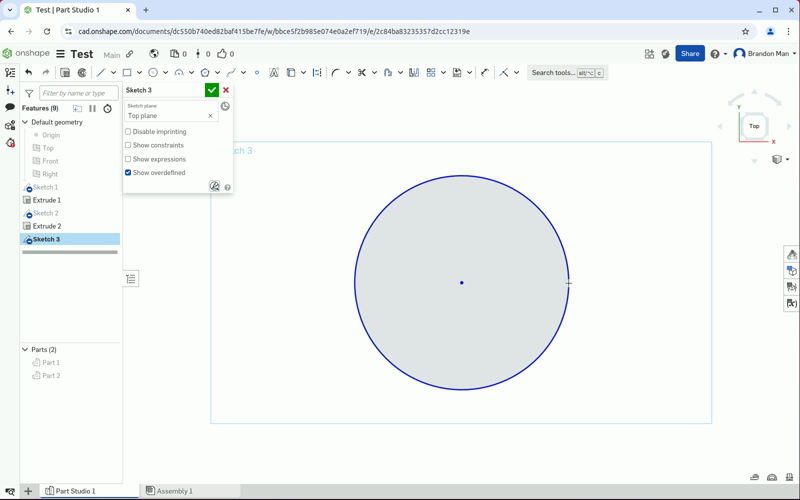
key_down(shift)
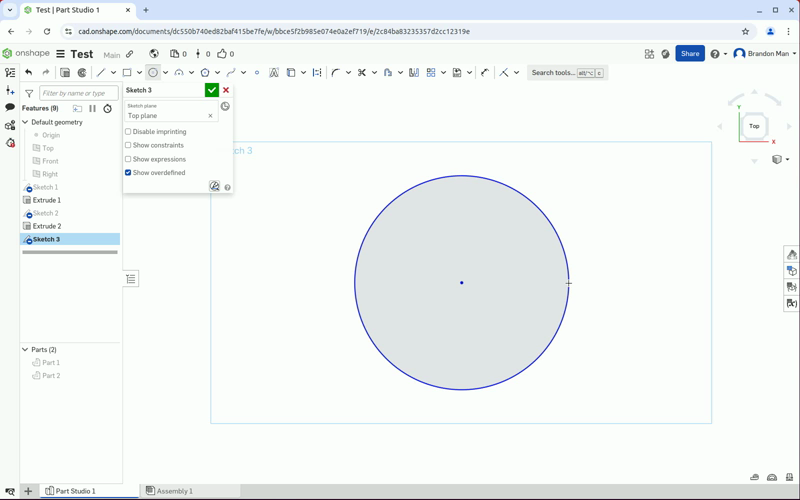
mouse_move(461, 282)
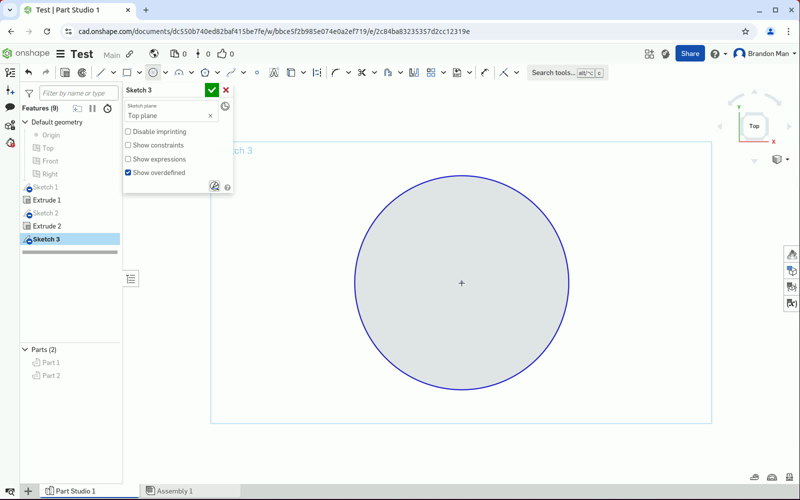
click(461, 282)
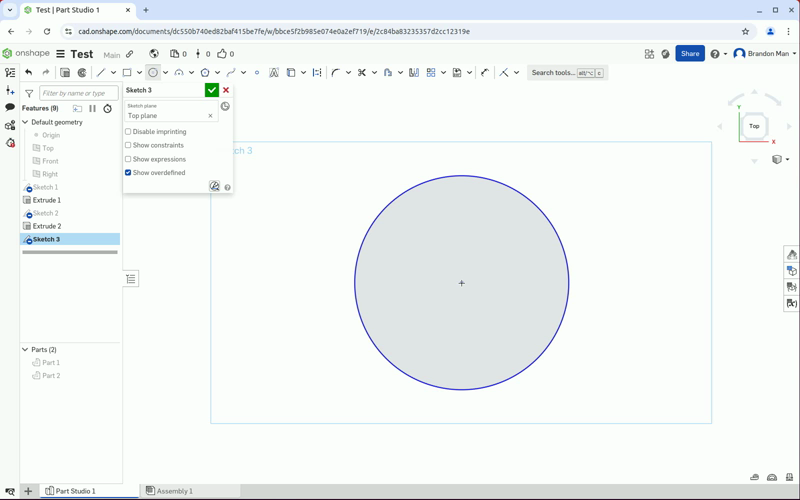
key_up(shift)
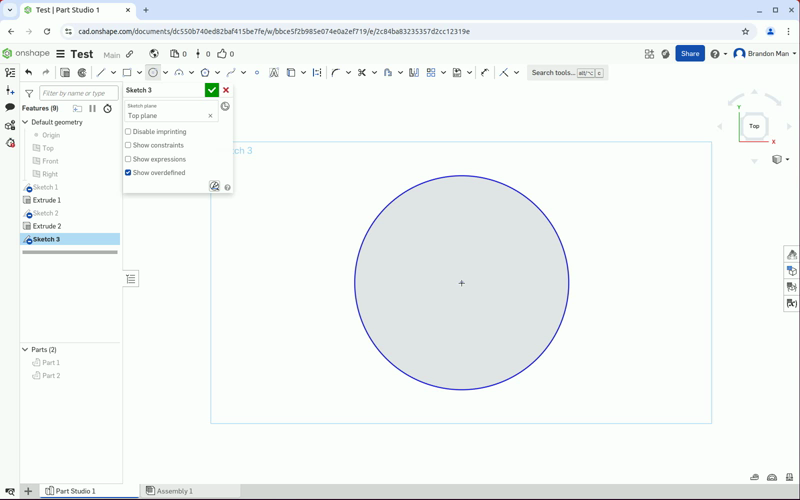
mouse_move(523, 282)
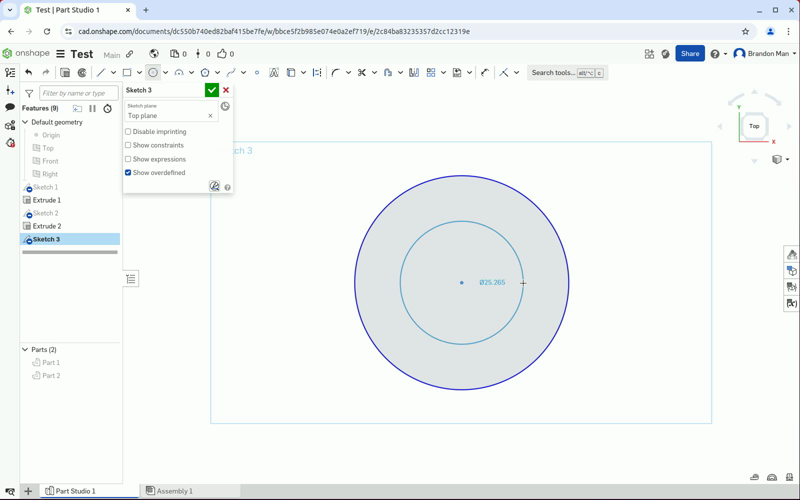
click(523, 282)
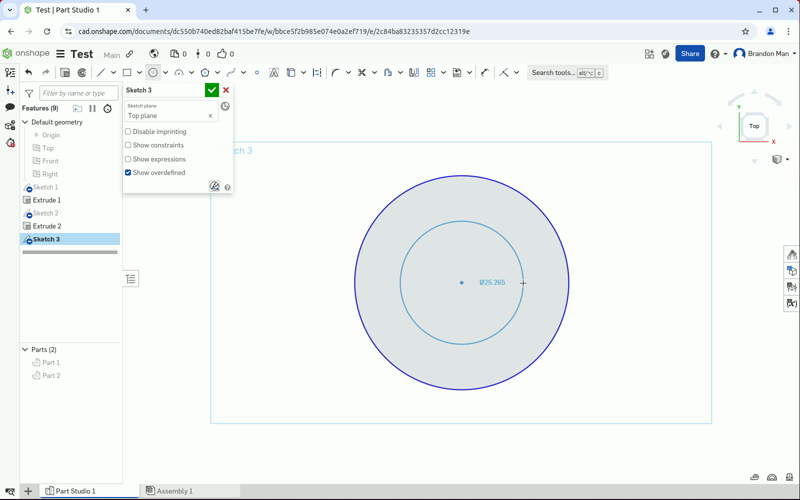
key(esc)
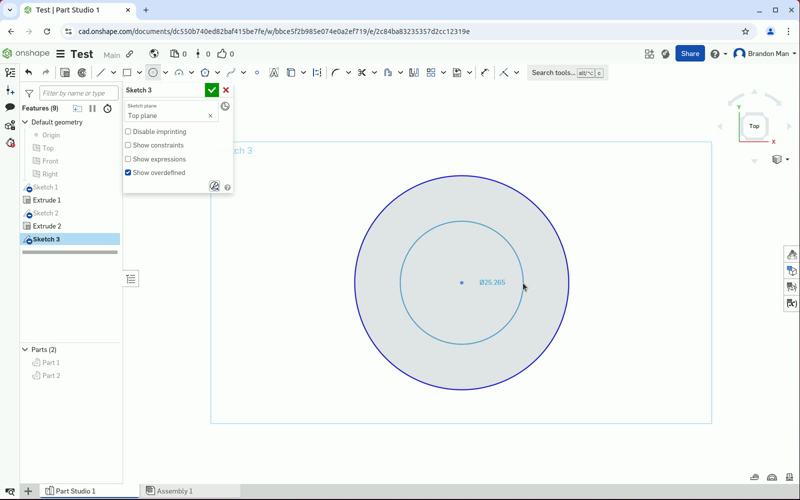
mouse_move(459, 205)
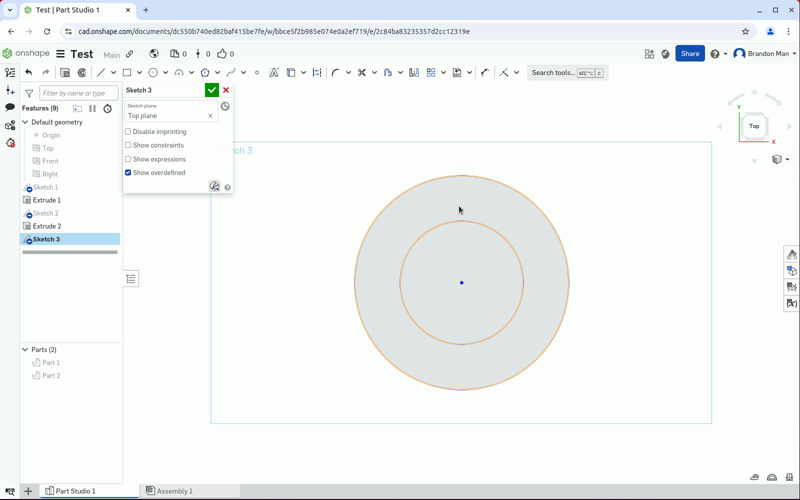
click(459, 205)
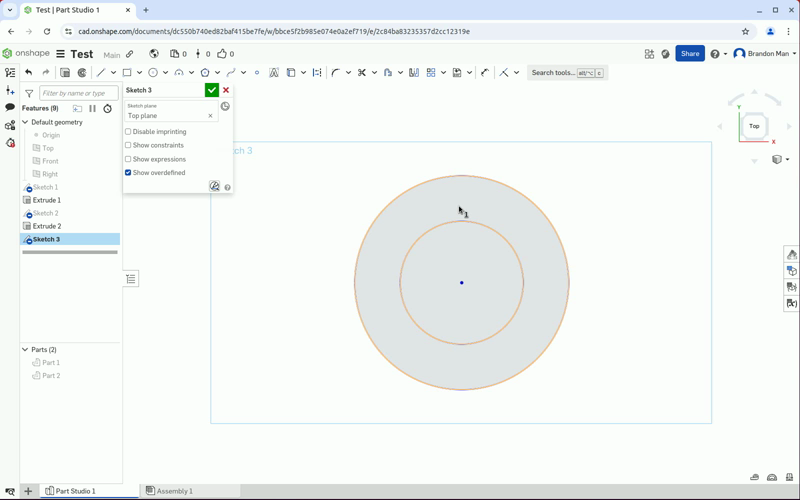
mouse_move(73, 352)
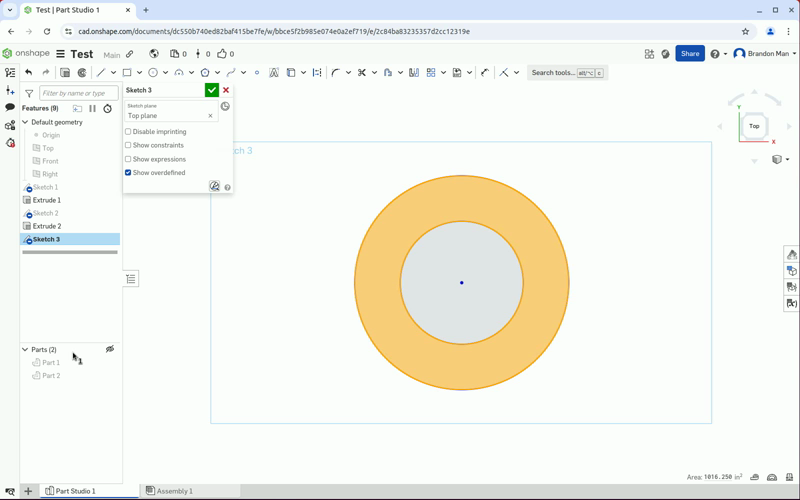
key(shift+y)
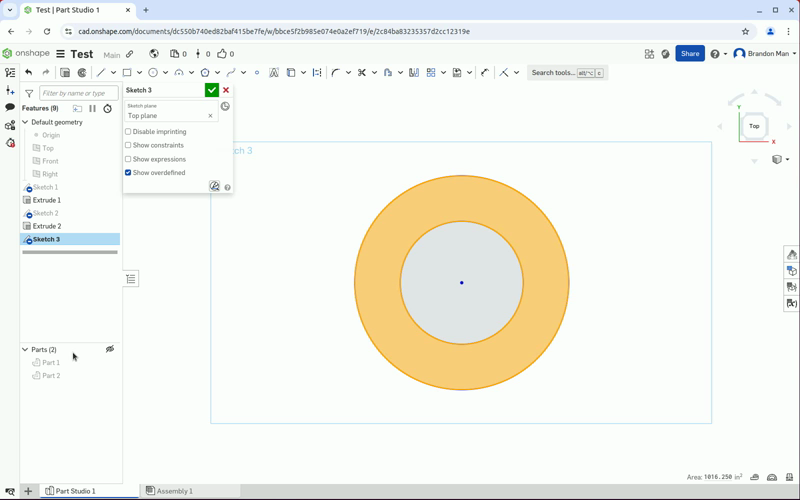
key(shift+e)
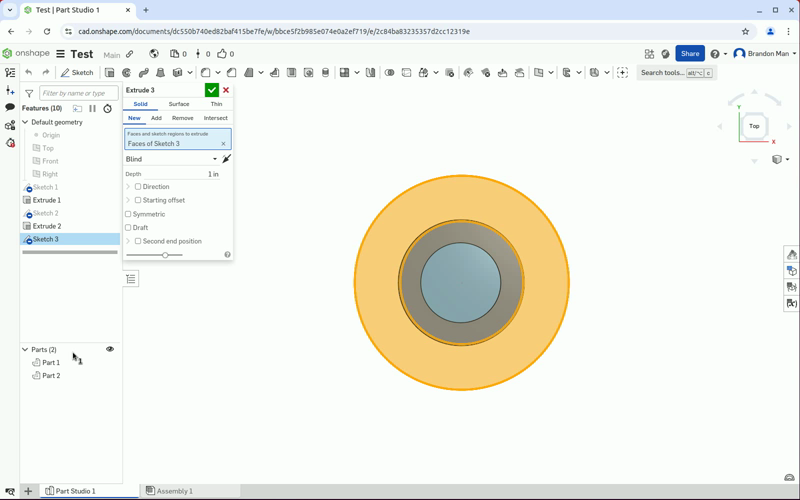
mouse_move(143, 106)
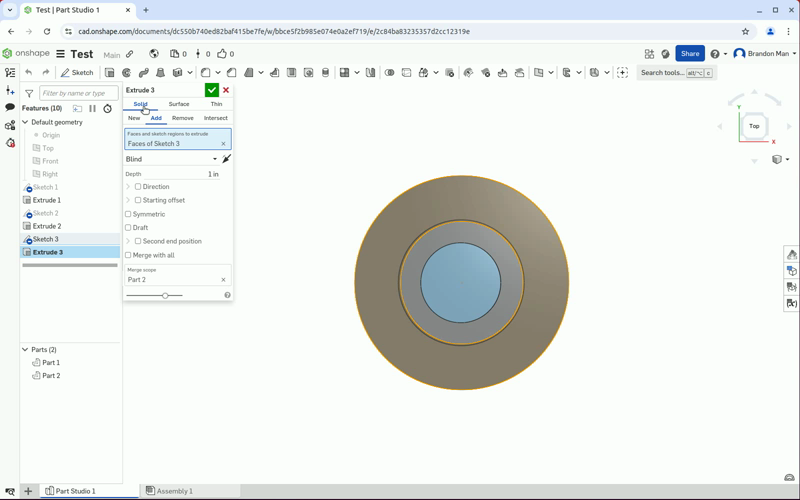
click(143, 106)
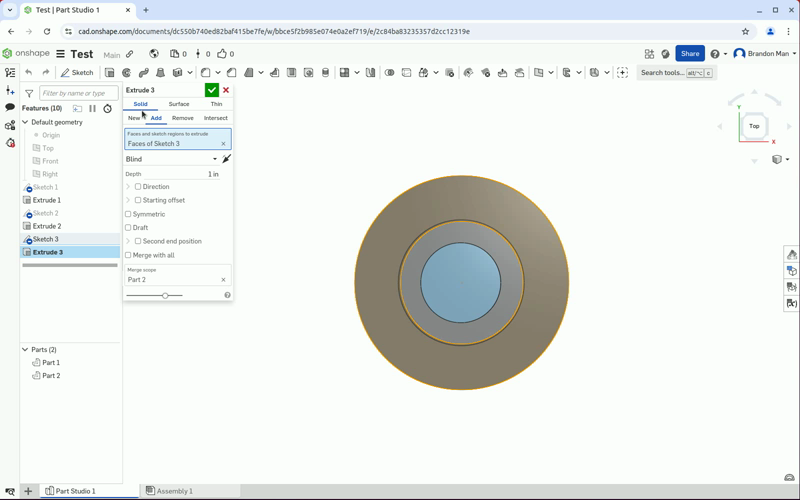
mouse_move(137, 120)
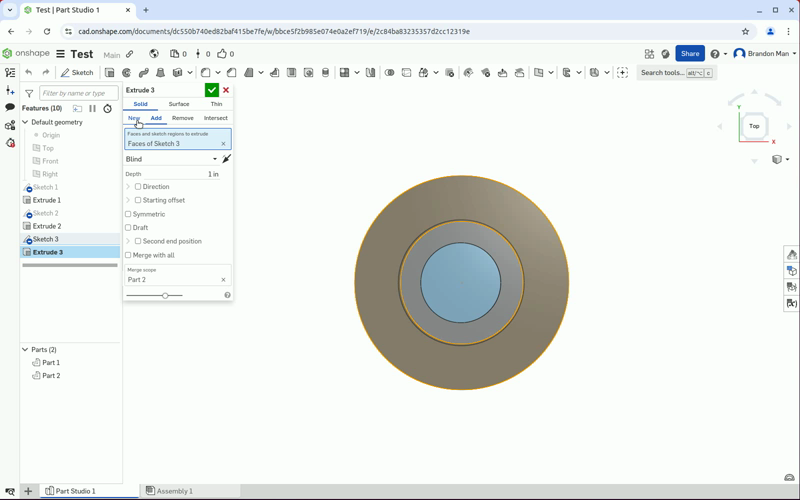
click(137, 120)
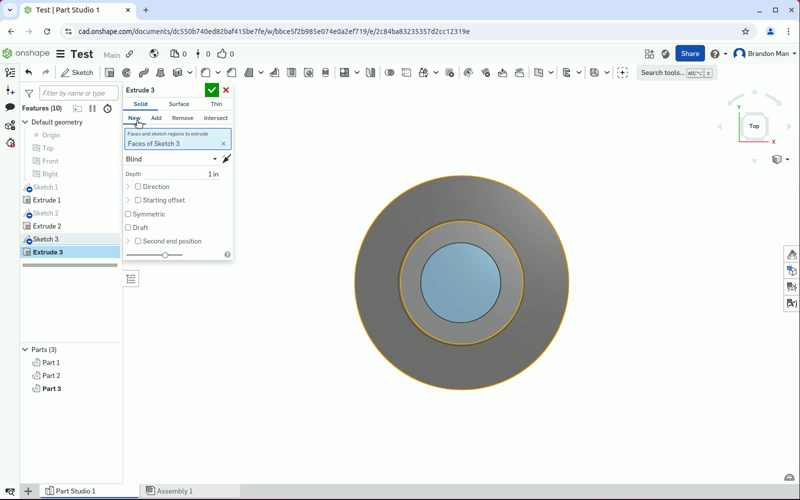
key(tab, 4)
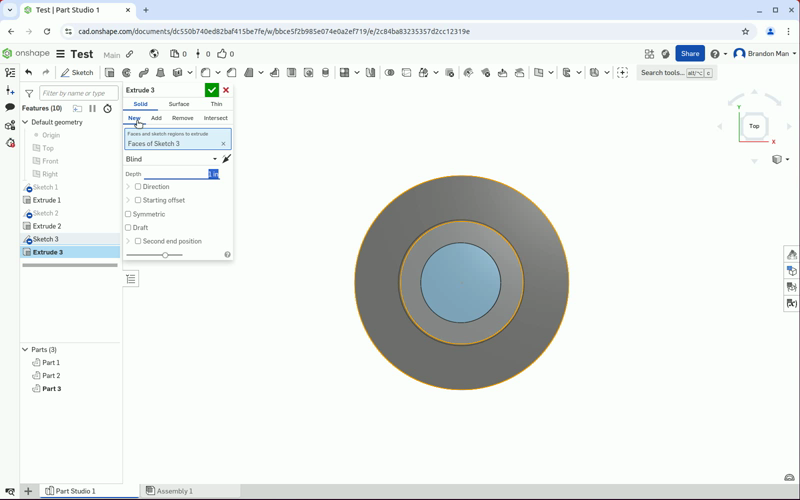
text(5.055)
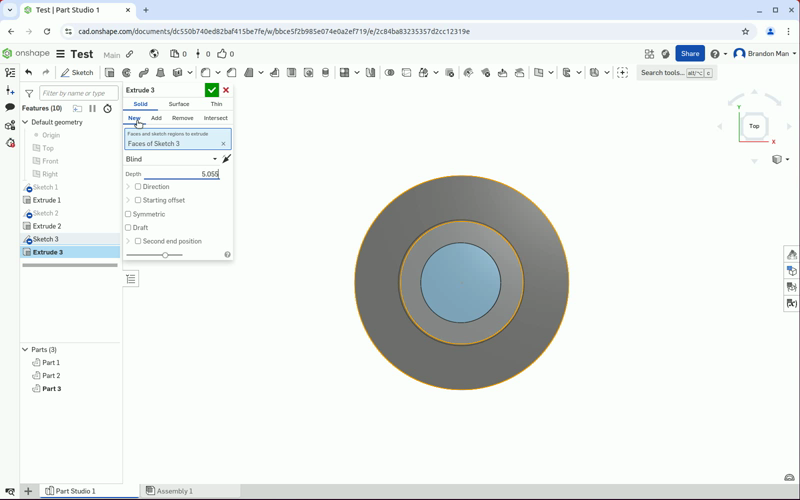
key(enter)
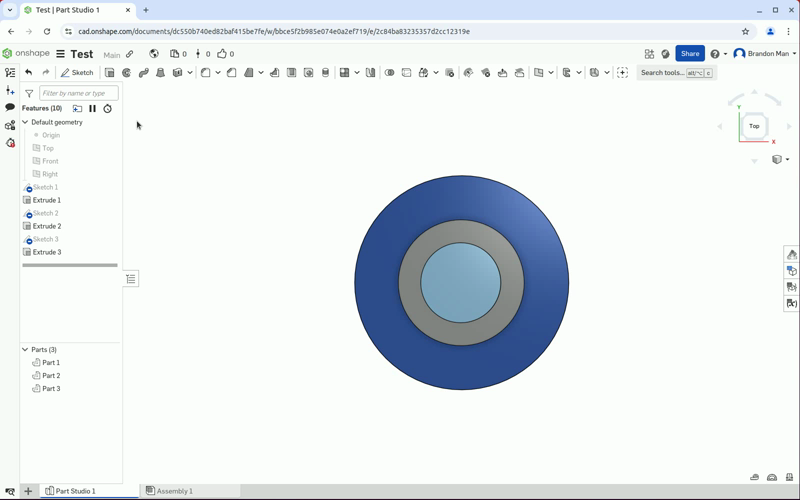
key(shift+h)
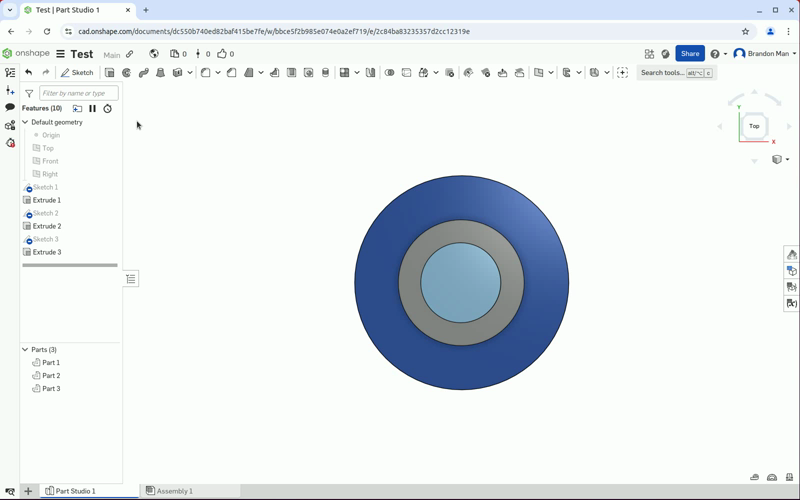
key(shift+h)
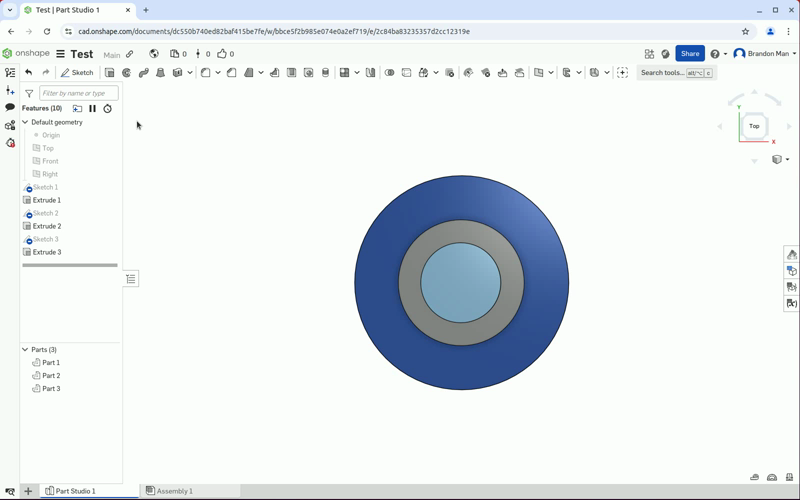
mouse_move(73, 189)
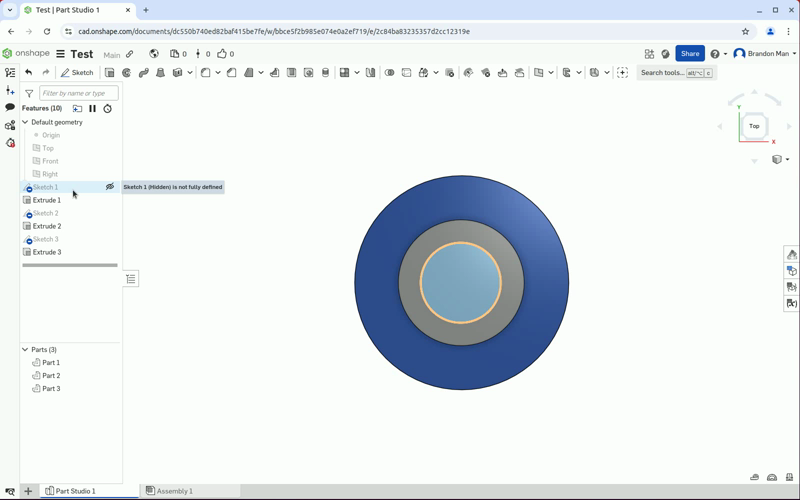
click(73, 189)
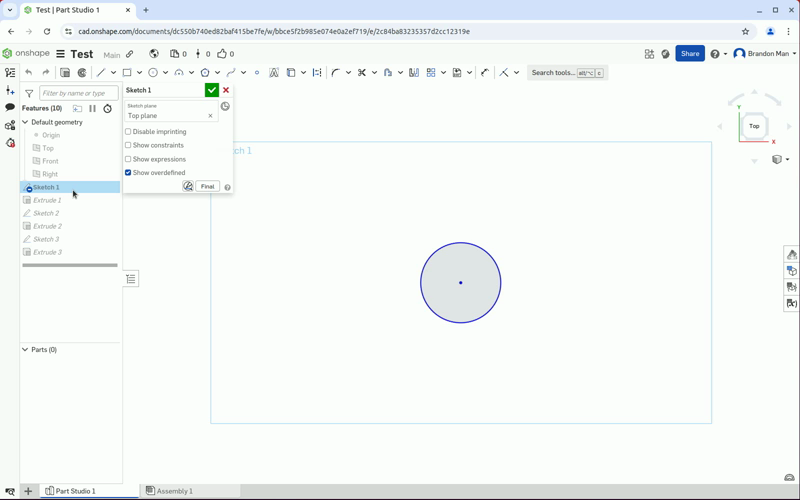
mouse_move(229, 92)
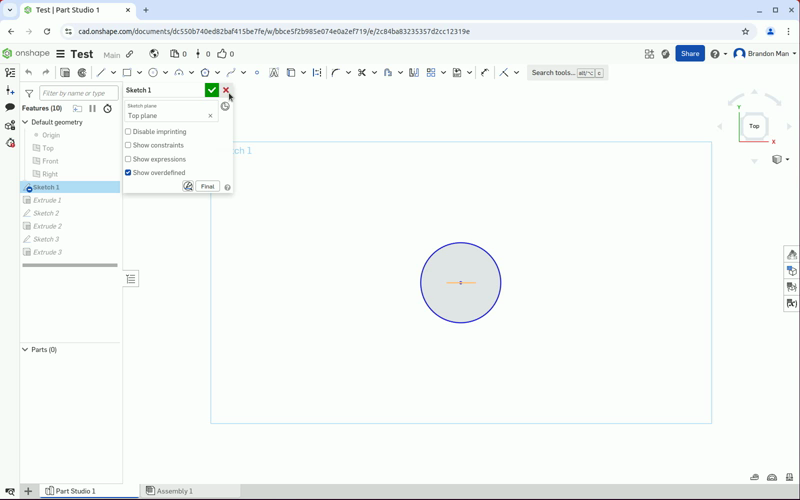
click(229, 92)
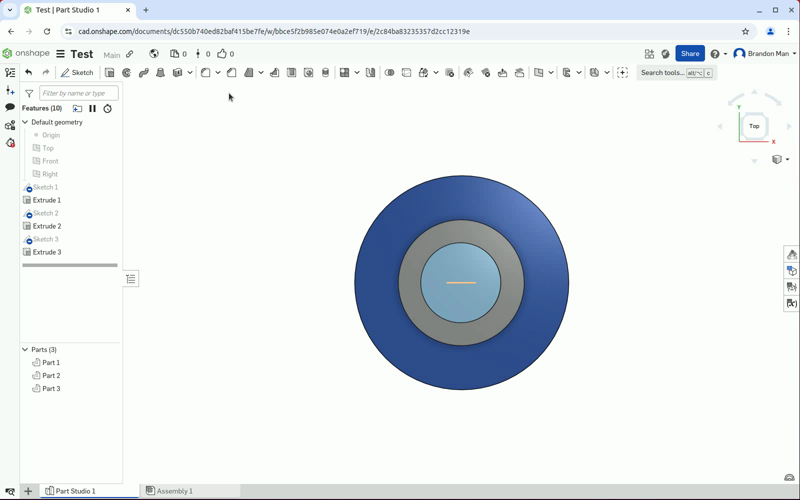
mouse_move(541, 75)
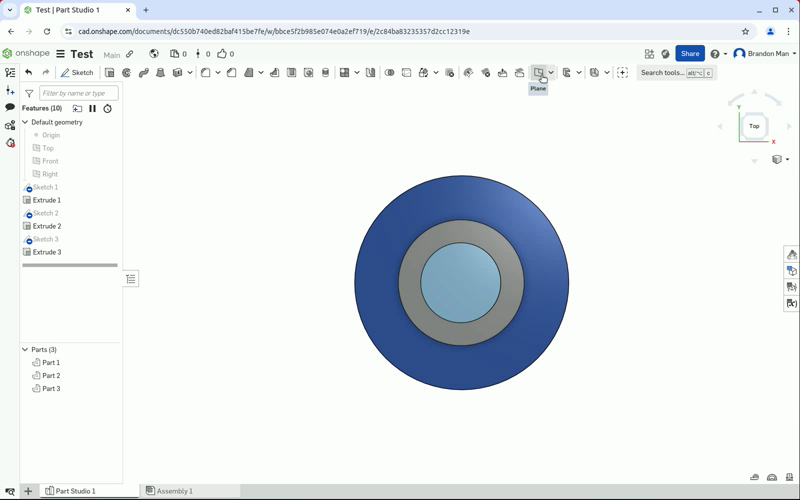
click(541, 75)
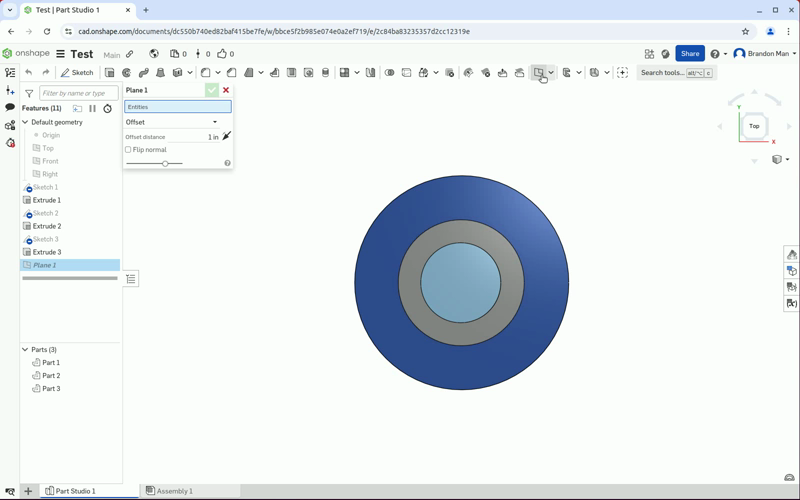
mouse_move(73, 150)
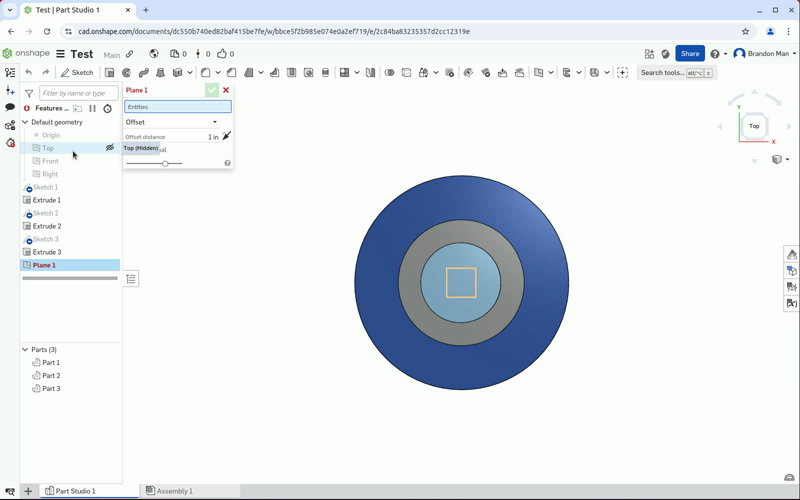
click(73, 150)
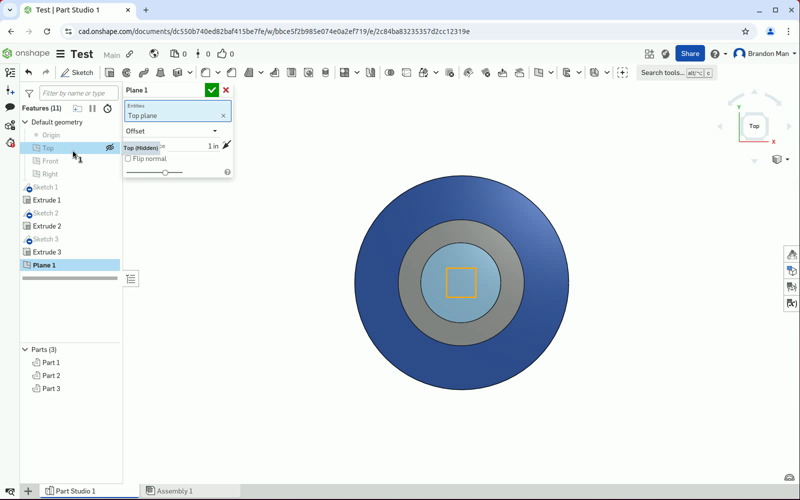
key(tab, 2)
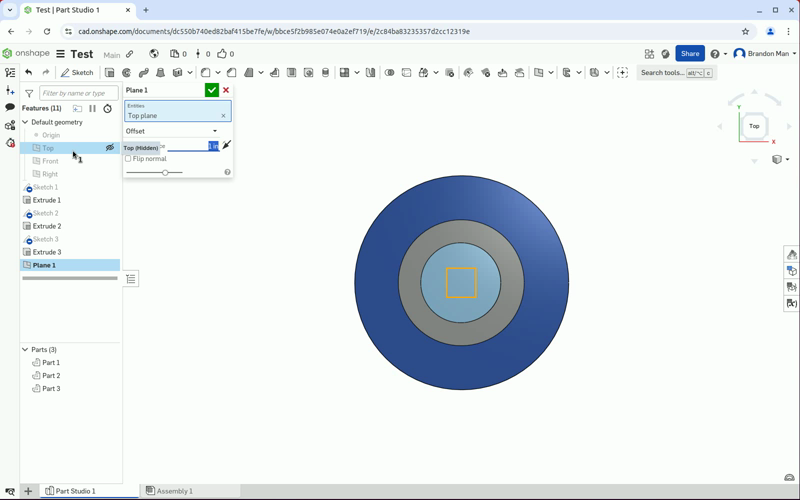
text(23.108)
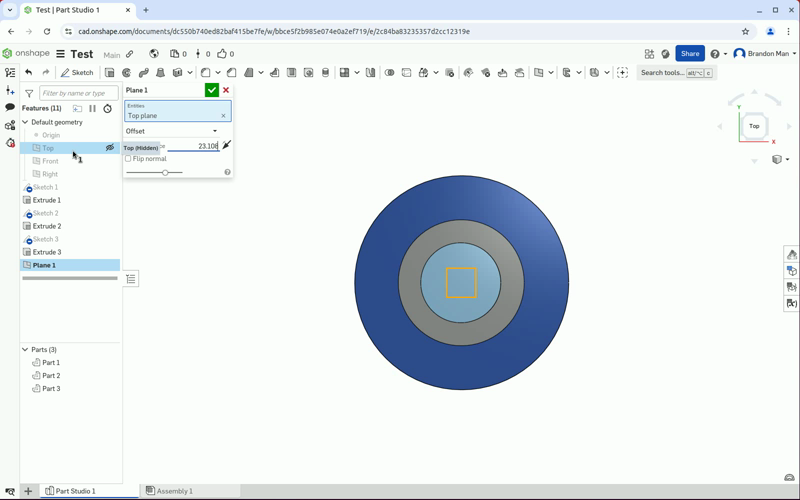
key(enter, 2)
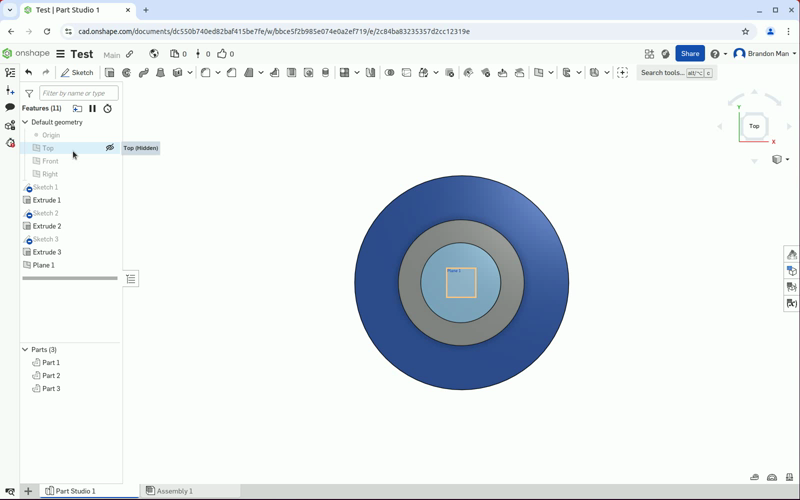
key(shift+s)
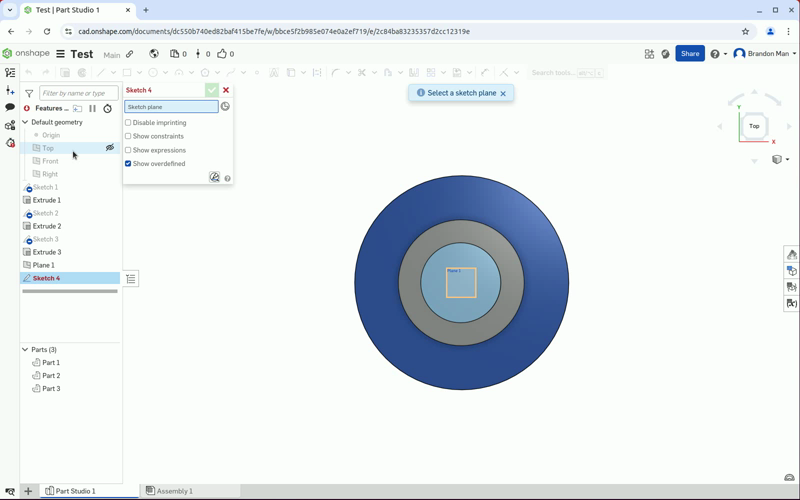
mouse_move(73, 267)
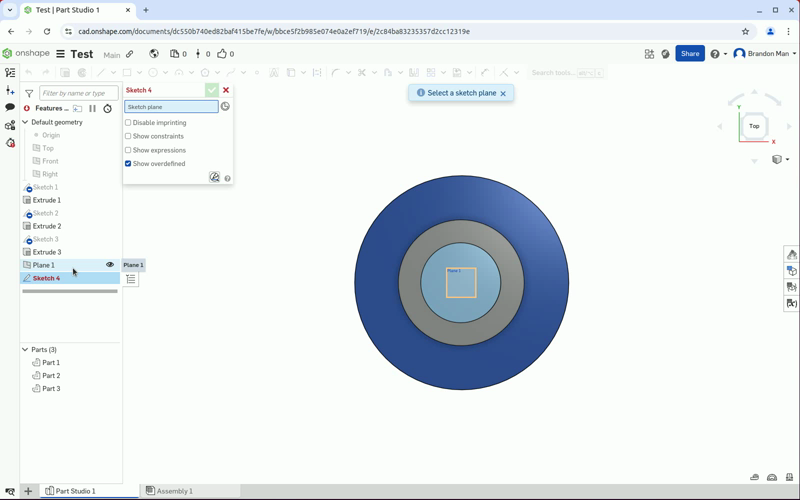
click(73, 267)
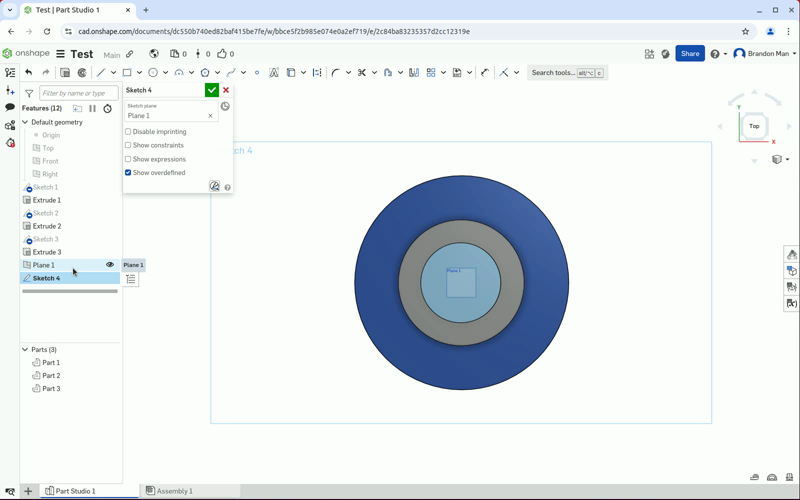
mouse_move(73, 352)
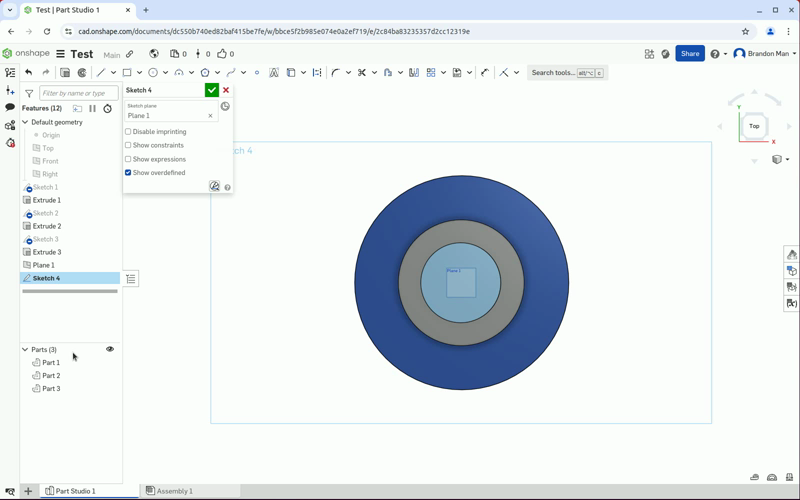
key(y)
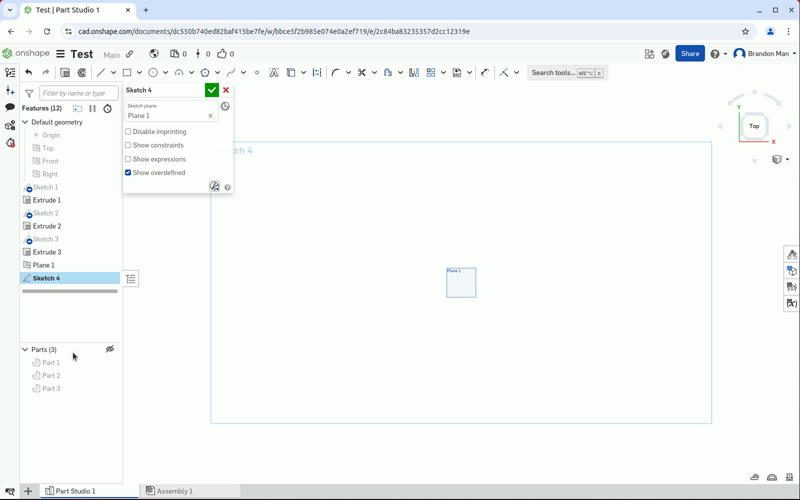
key(c)
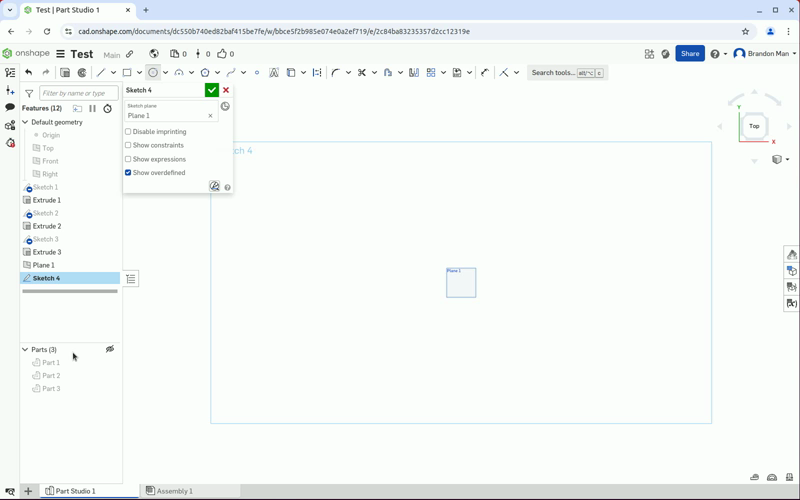
key_down(shift)
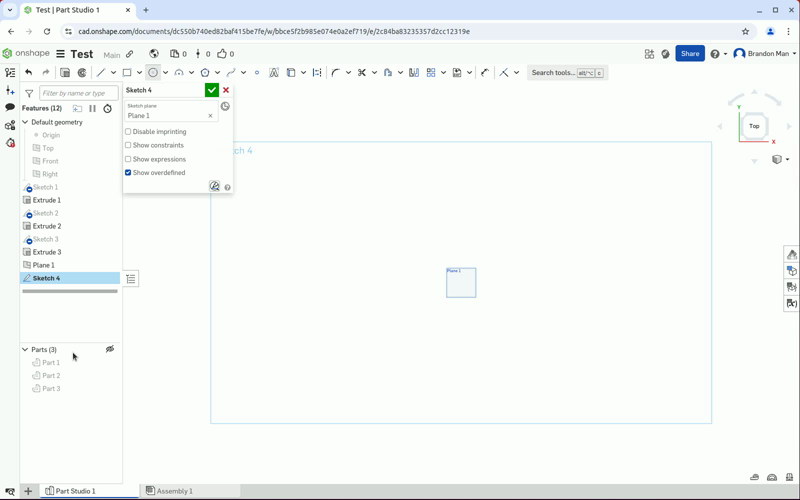
mouse_move(461, 282)
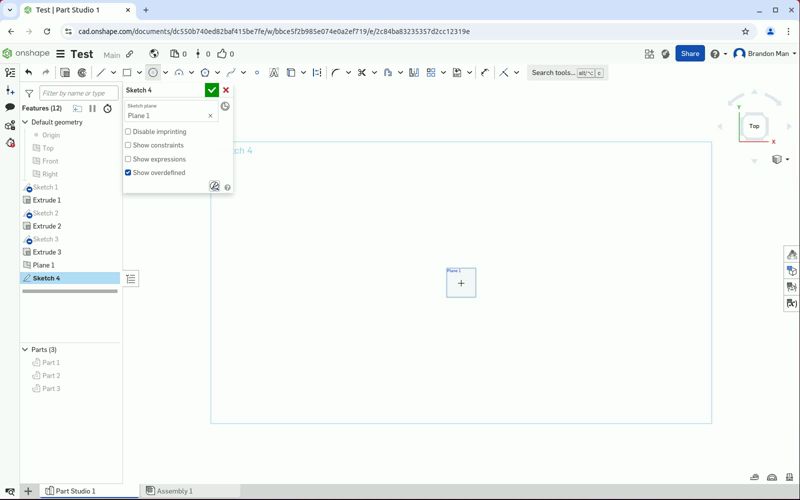
click(461, 282)
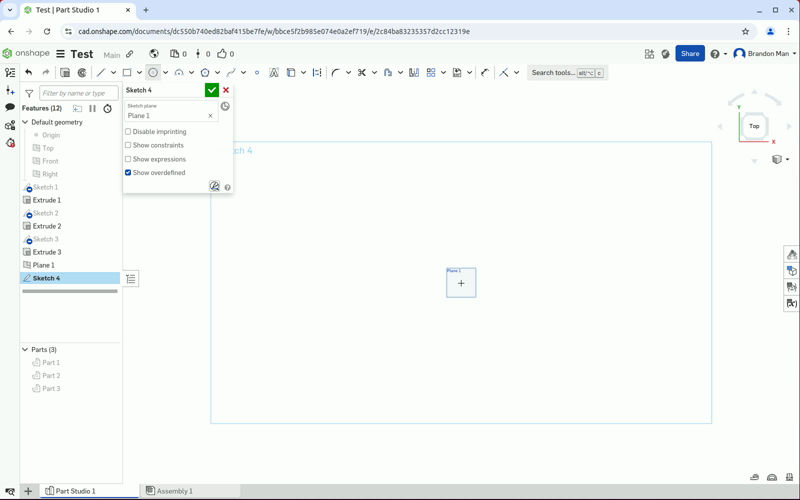
key_up(shift)
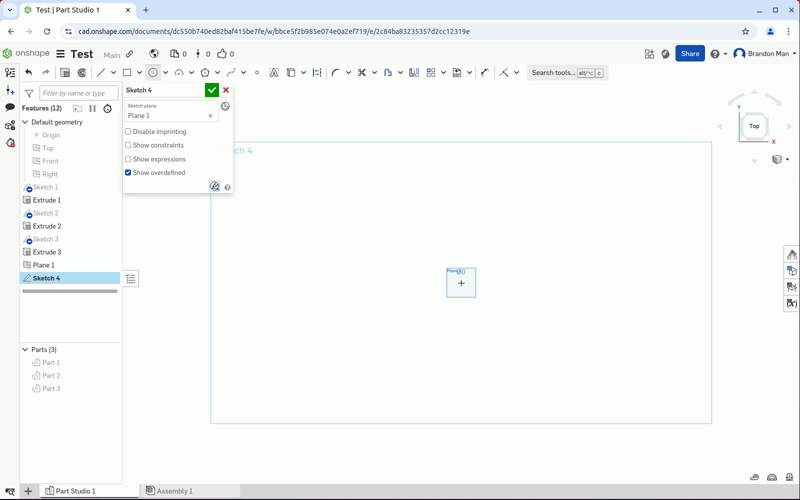
mouse_move(486, 282)
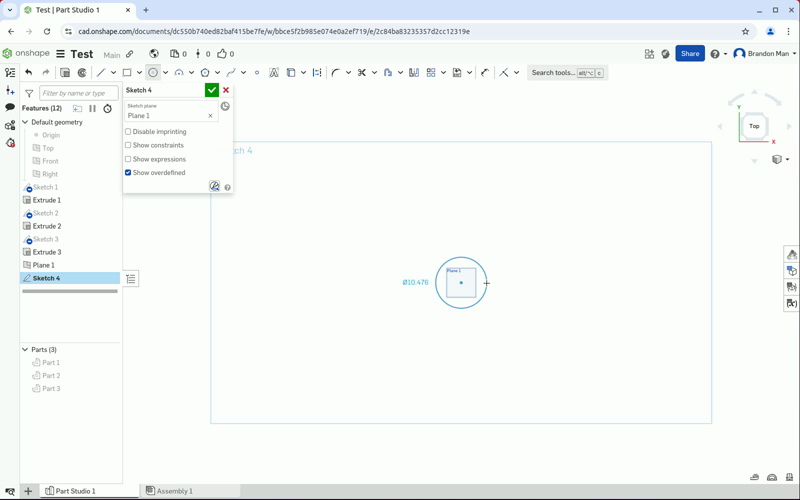
click(486, 282)
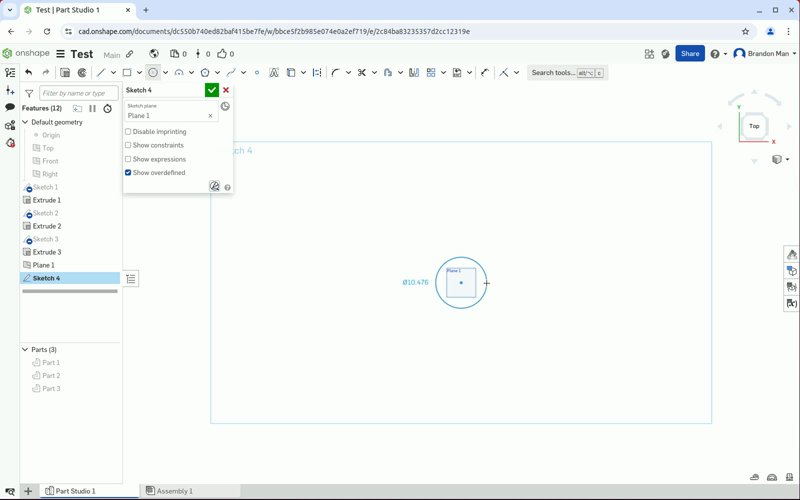
key(esc)
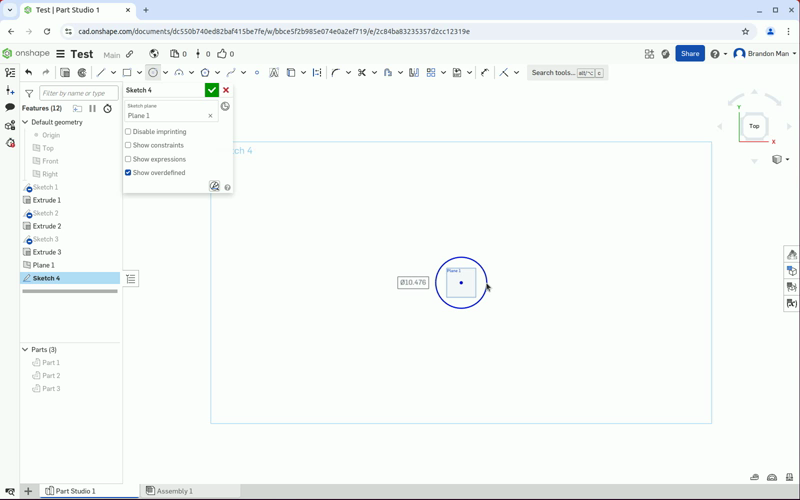
mouse_move(474, 287)
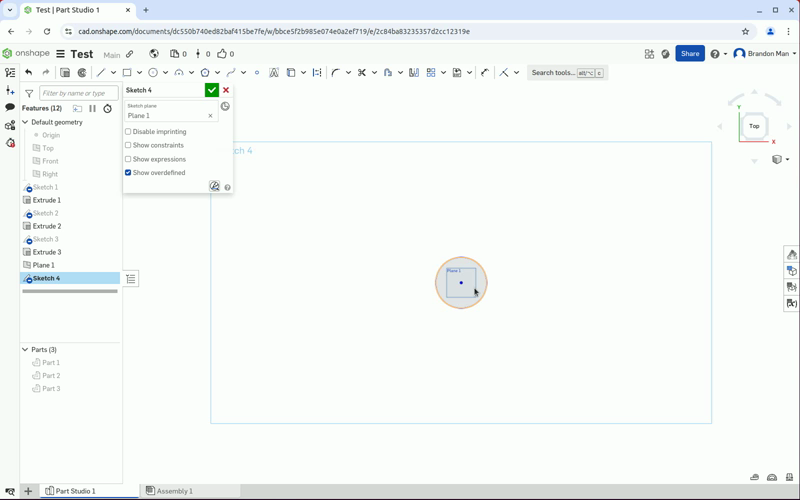
click(474, 287)
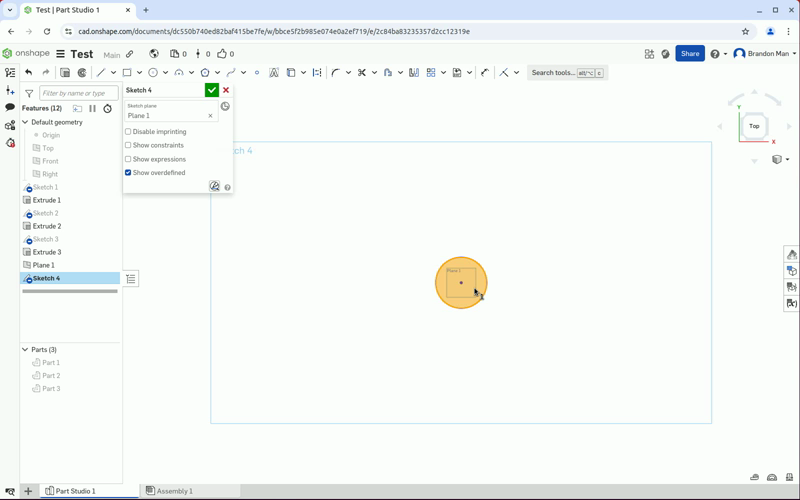
mouse_move(73, 352)
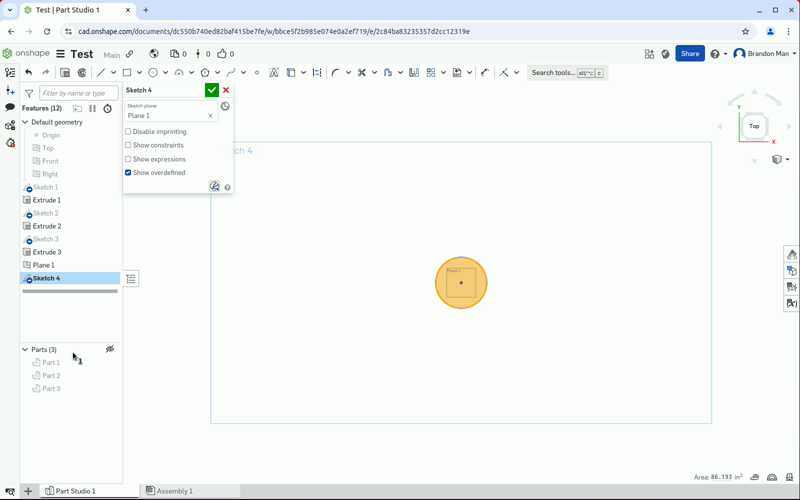
key(shift+y)
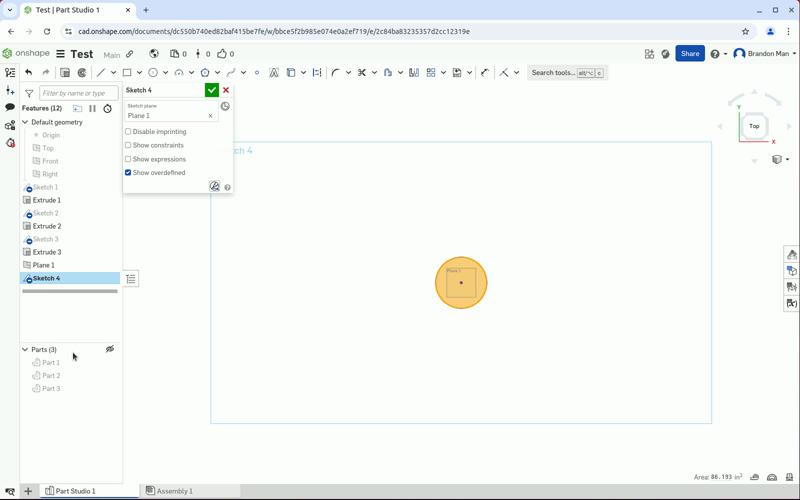
key(shift+e)
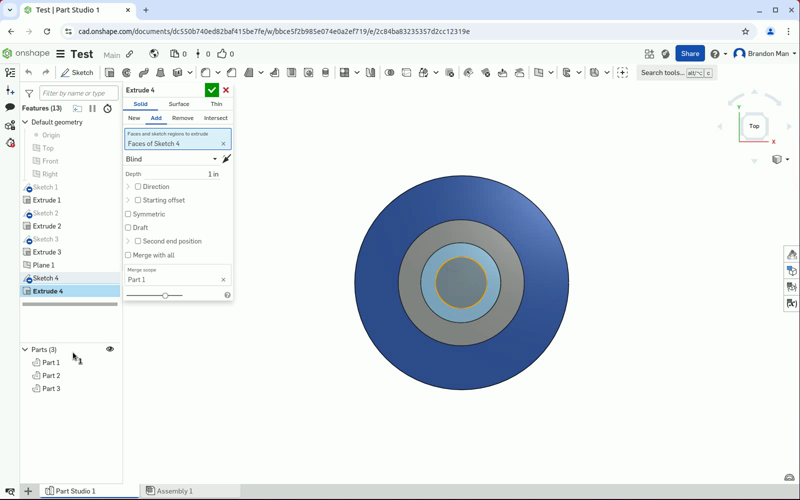
mouse_move(143, 106)
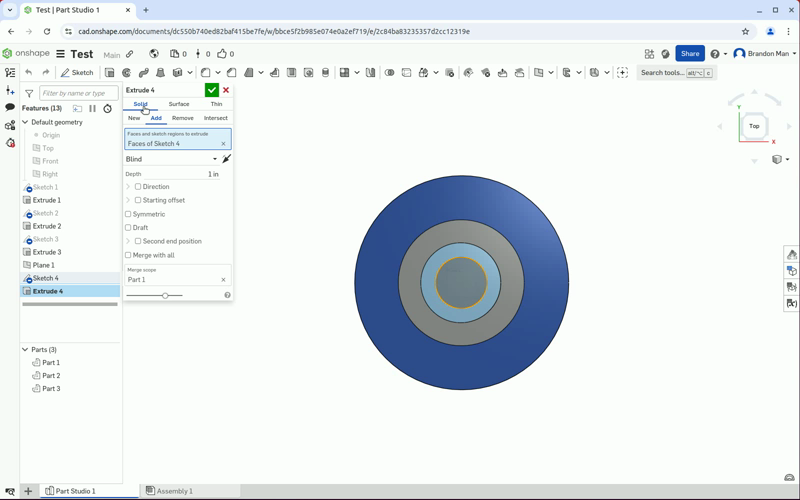
click(143, 106)
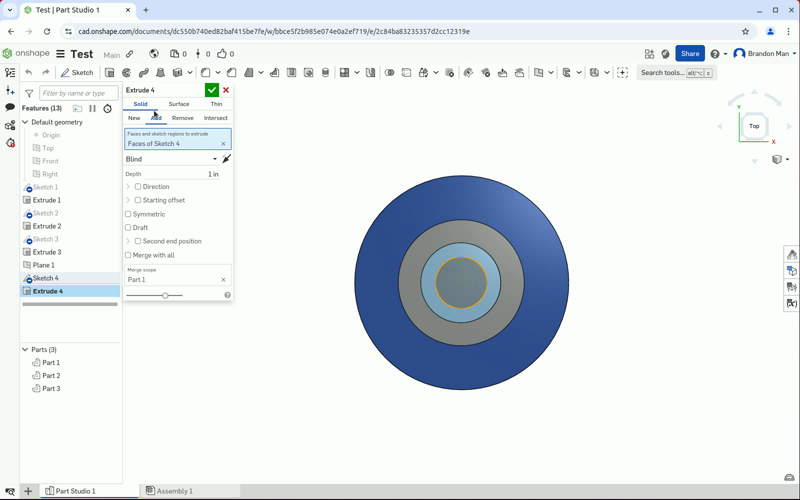
mouse_move(186, 120)
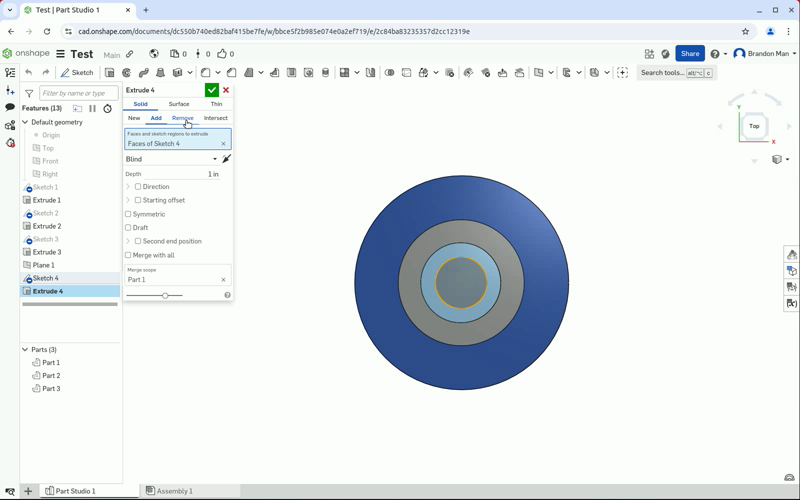
click(186, 120)
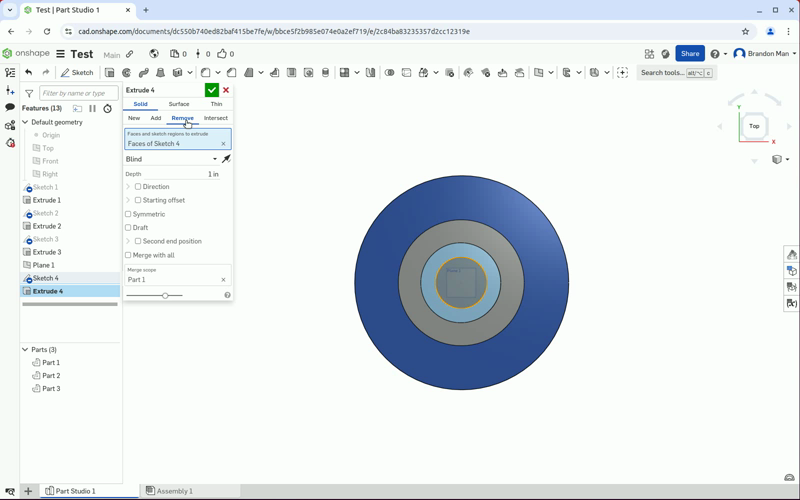
key(tab, 4)
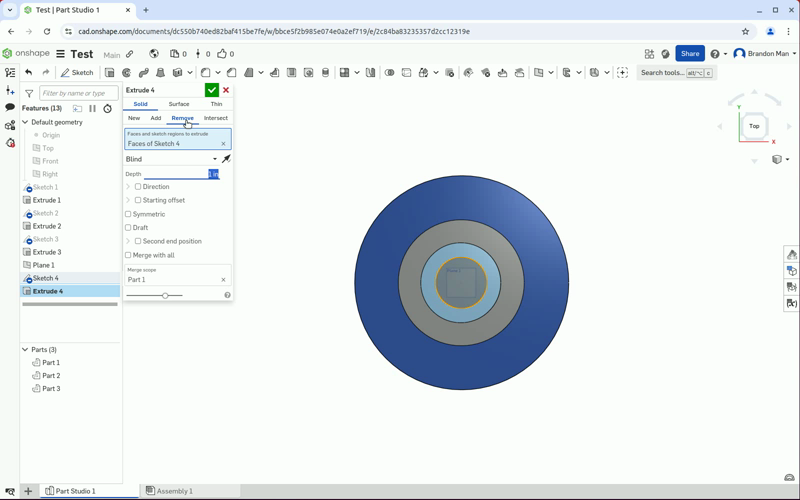
text(15.405)
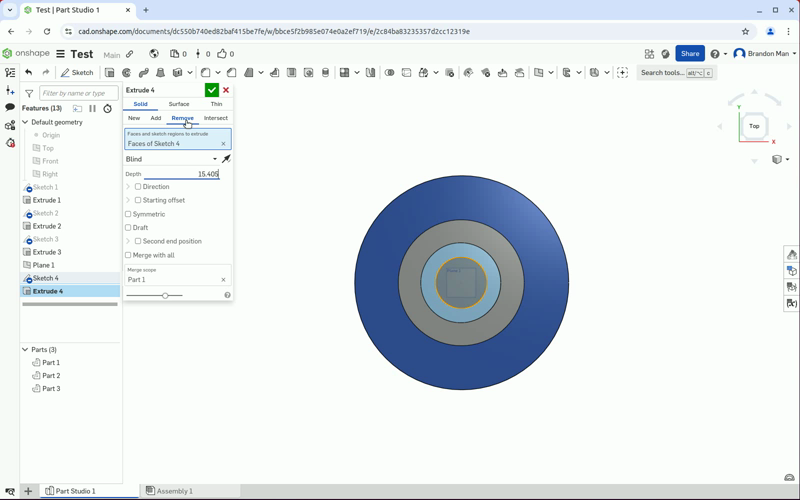
key(tab, 6)
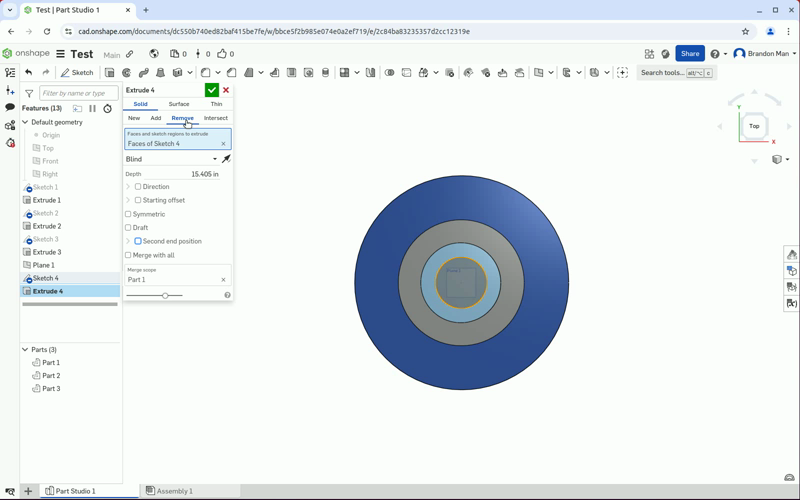
key(space)
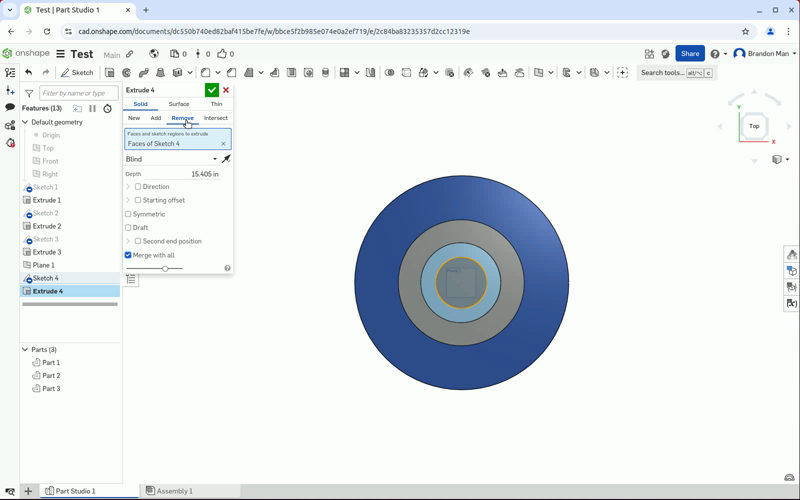
key(enter)
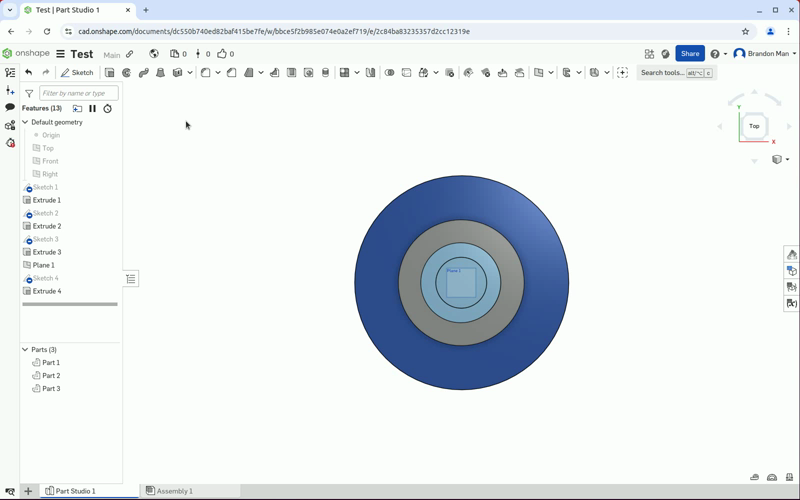
key(shift+h)
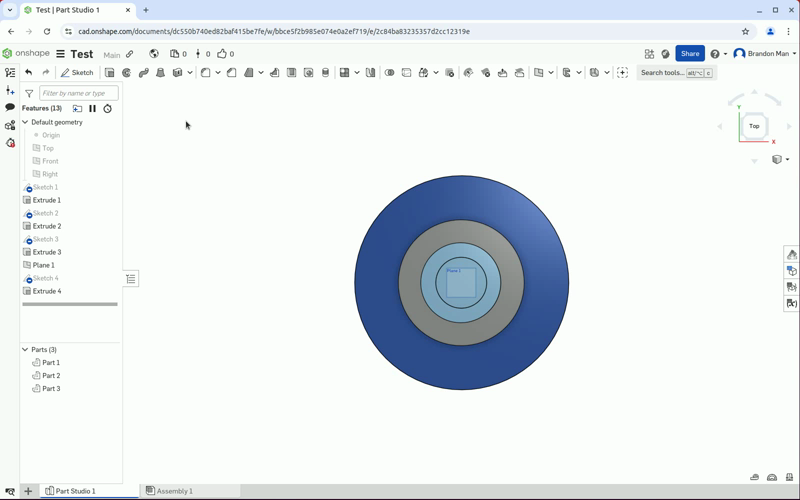
key(shift+h)
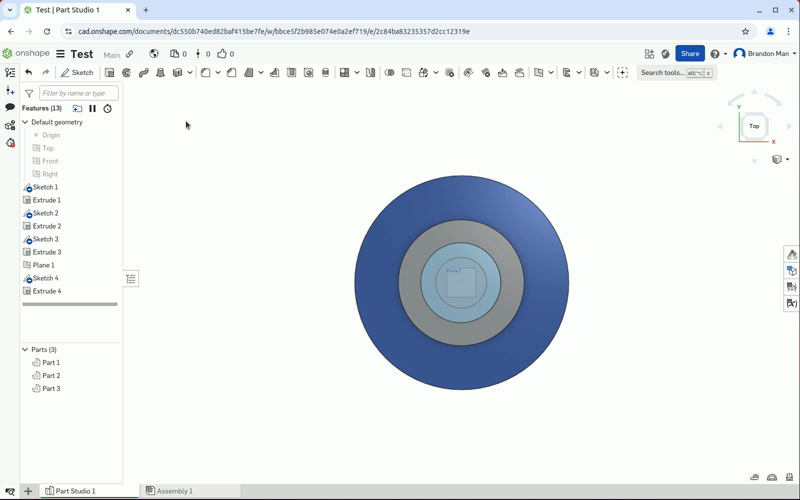
key(shift+7)
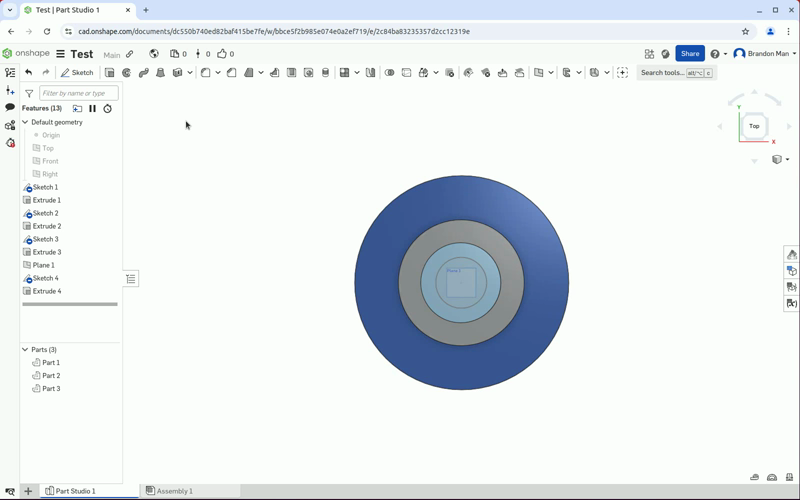
key(up, 3)
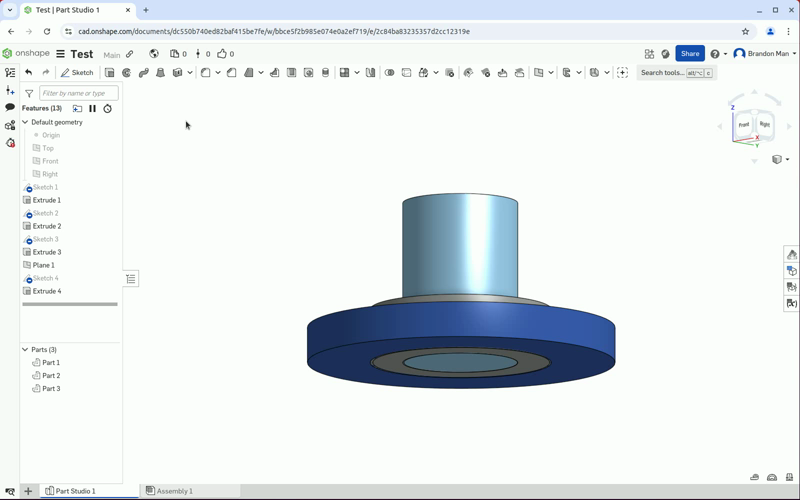
key(left, 3)
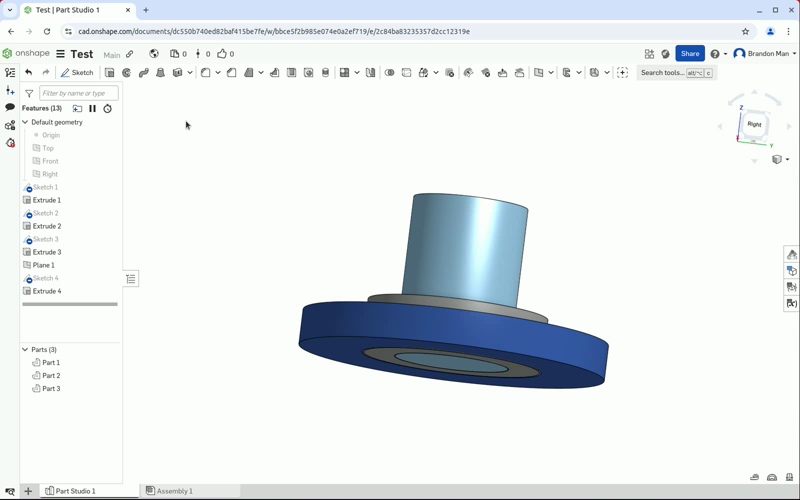
key(right, 3)
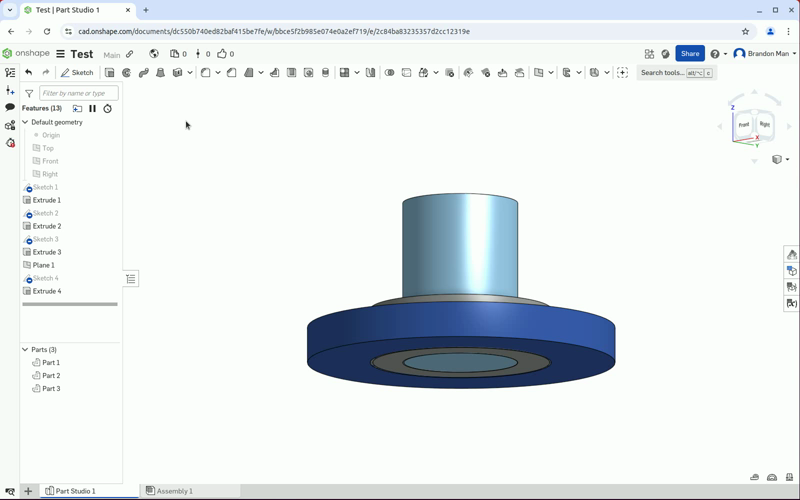
key(down, 3)
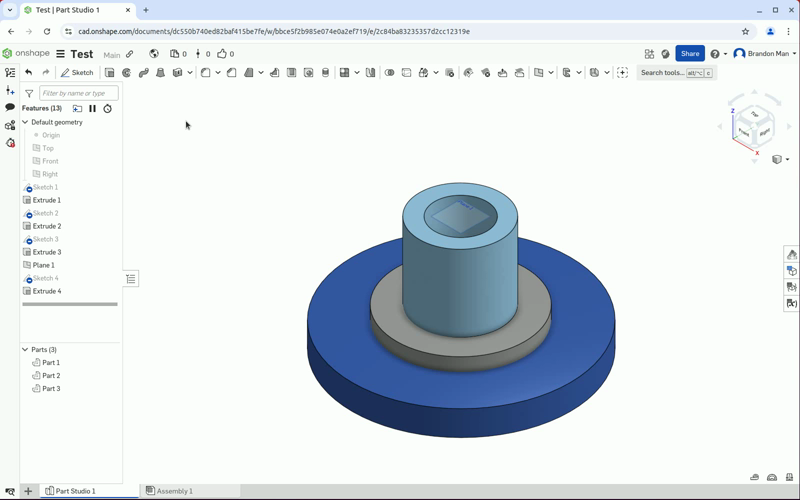
mouse_move(73, 189)
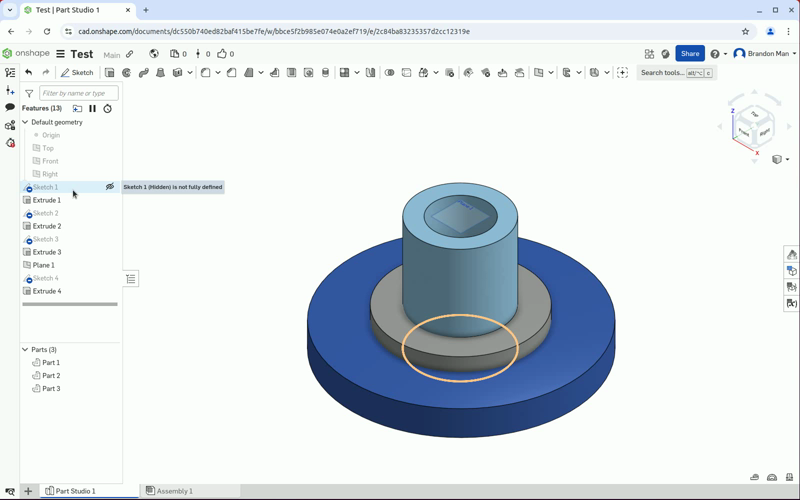
click(73, 189)